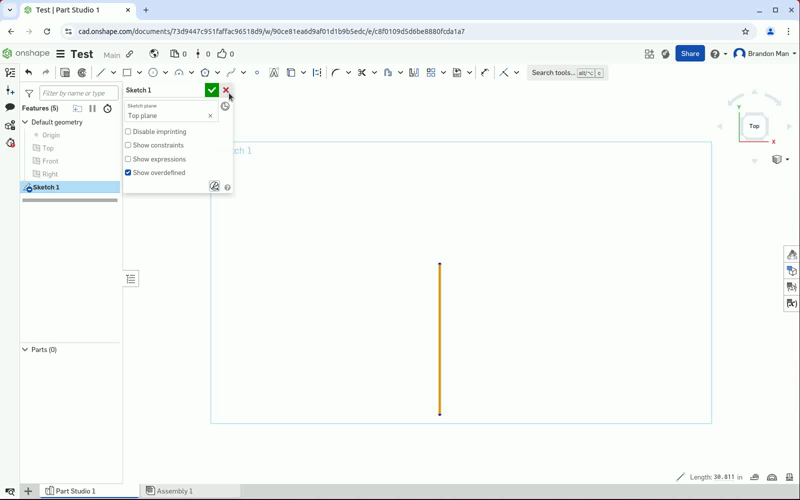
key(shift+h)
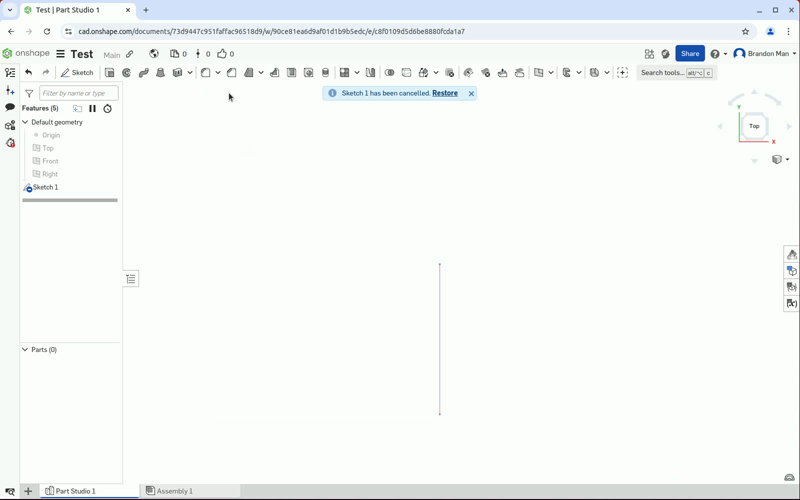
key(shift+s)
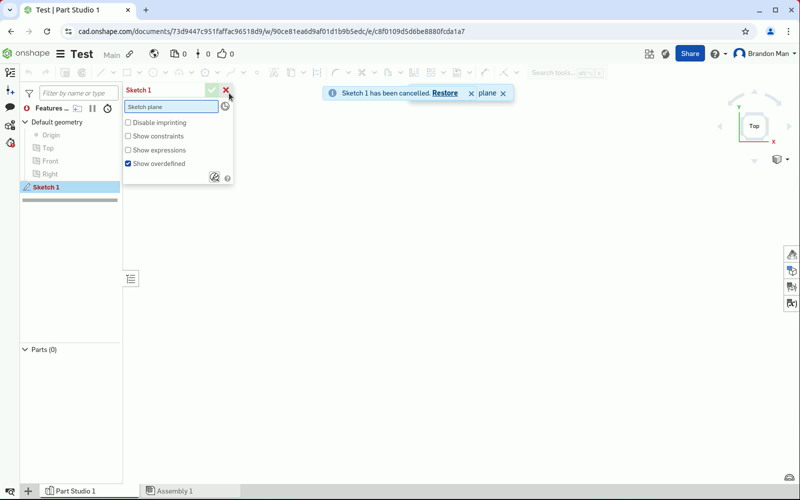
mouse_move(73, 150)
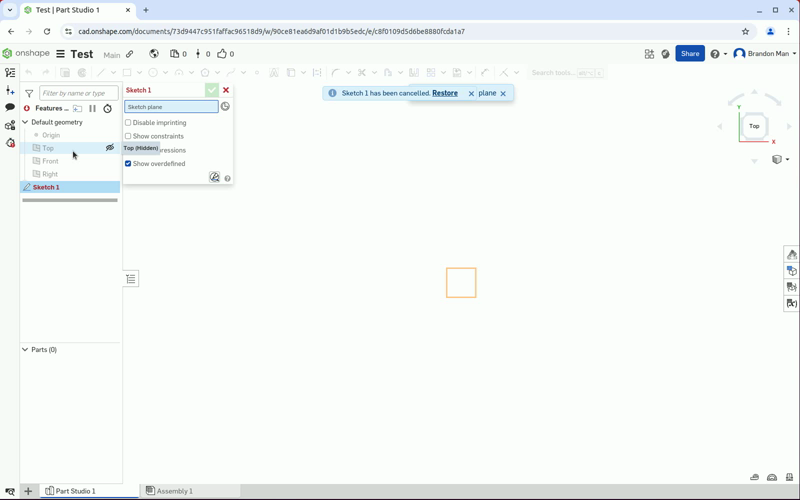
click(73, 150)
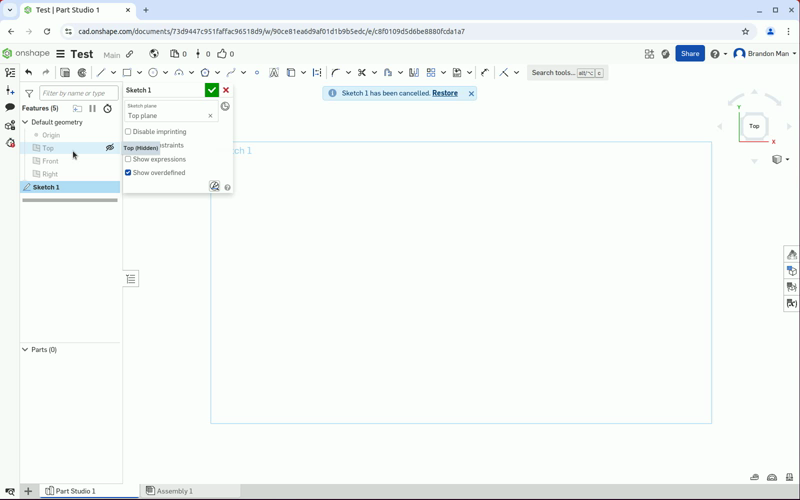
mouse_move(73, 352)
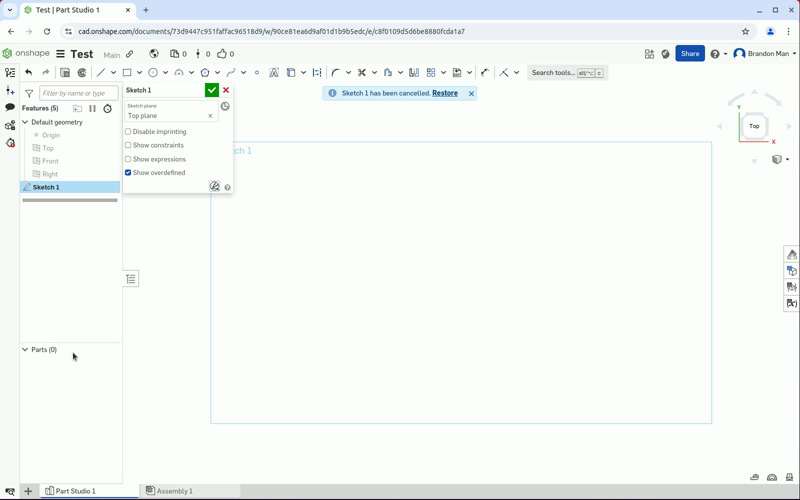
key(y)
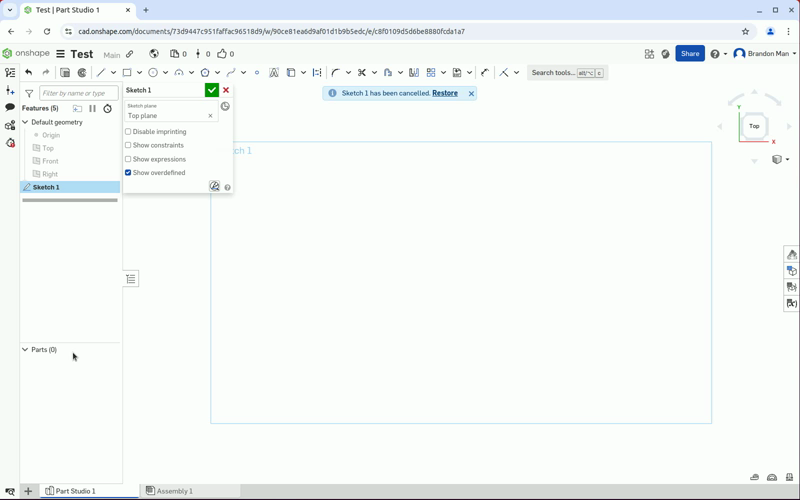
key(l)
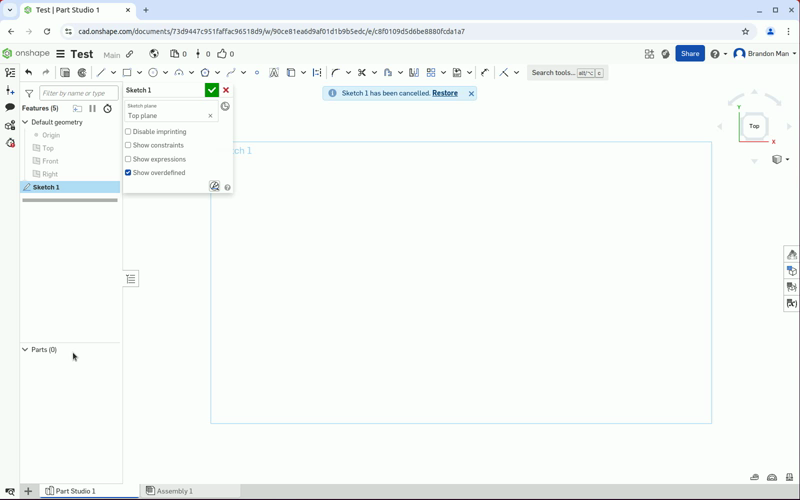
key_down(shift)
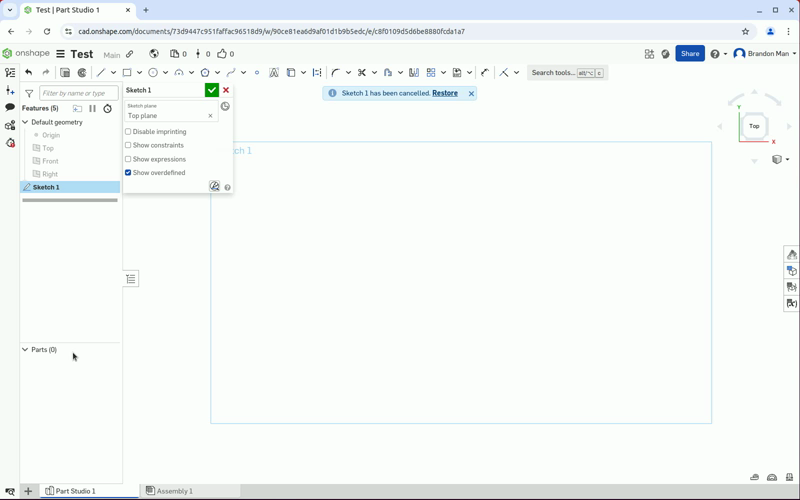
mouse_move(460, 282)
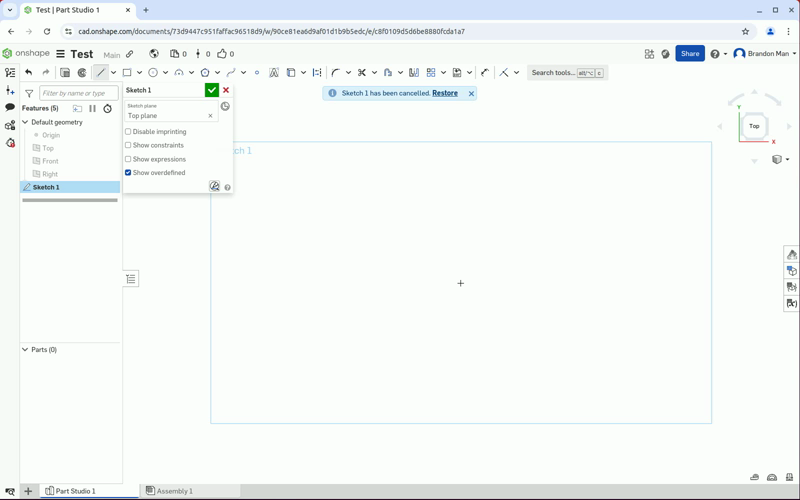
click(460, 282)
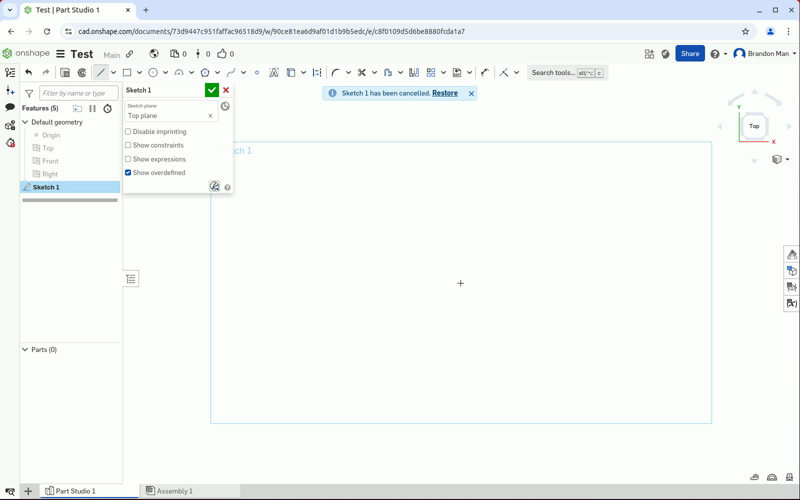
key_up(shift)
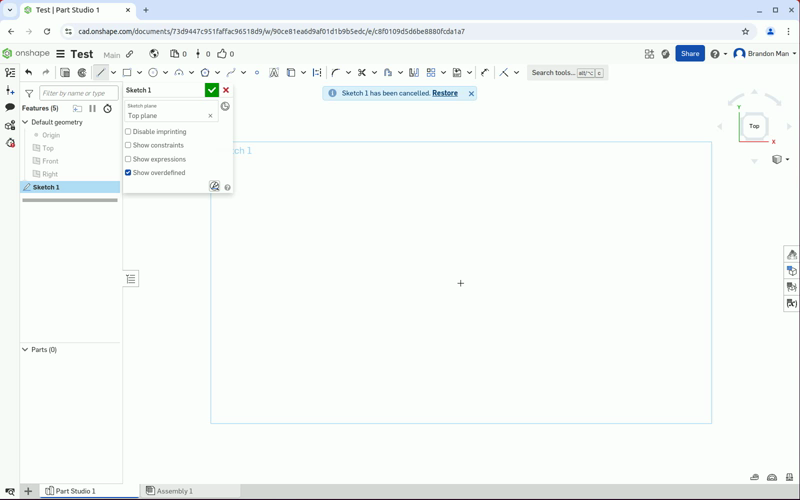
key_down(shift)
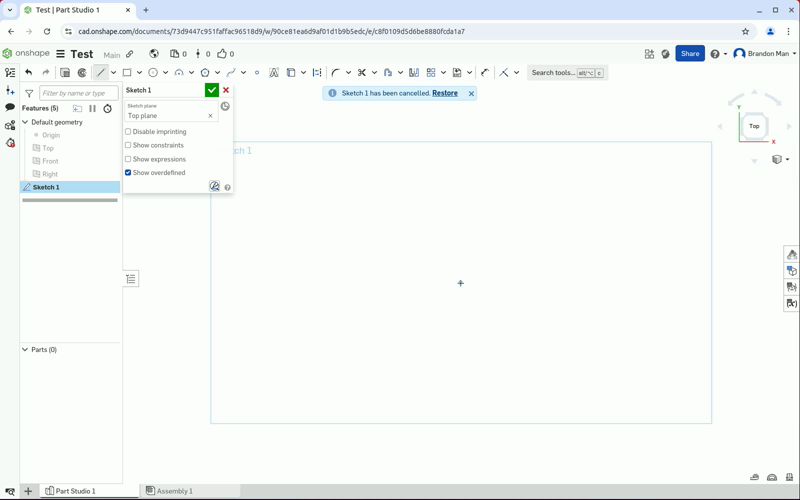
mouse_move(490, 282)
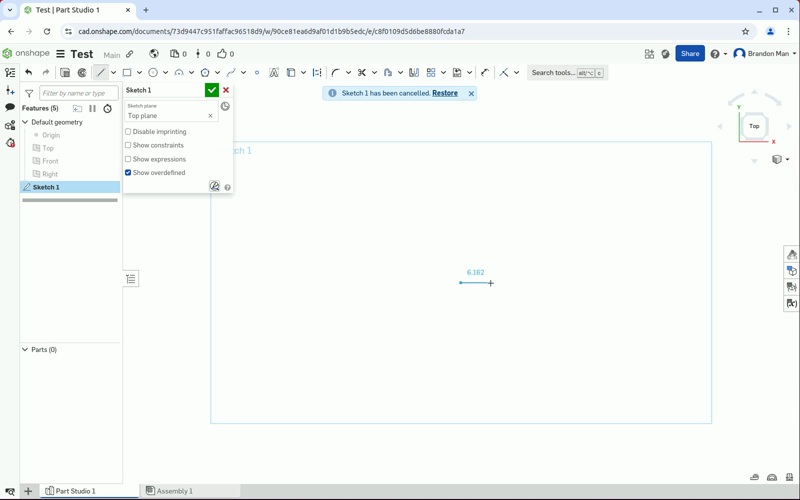
mouse_move(498, 270)
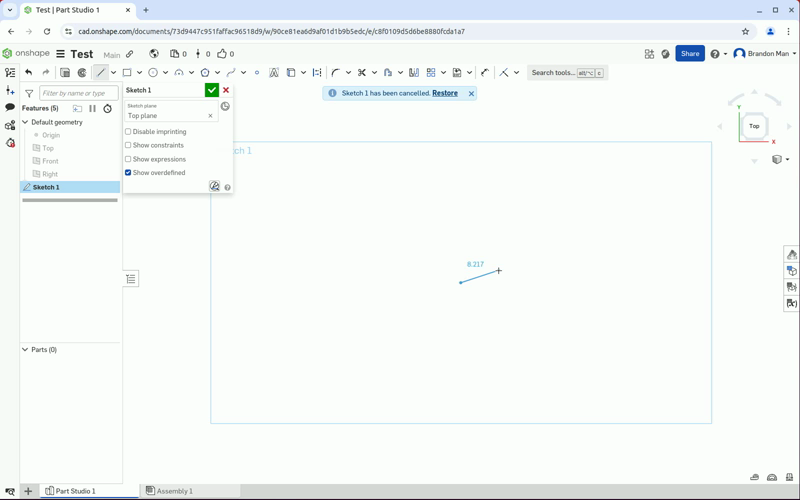
click(498, 270)
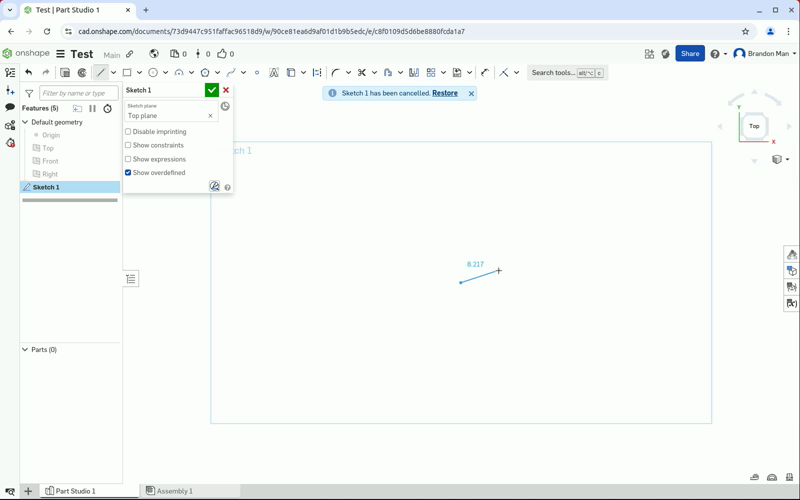
key_up(shift)
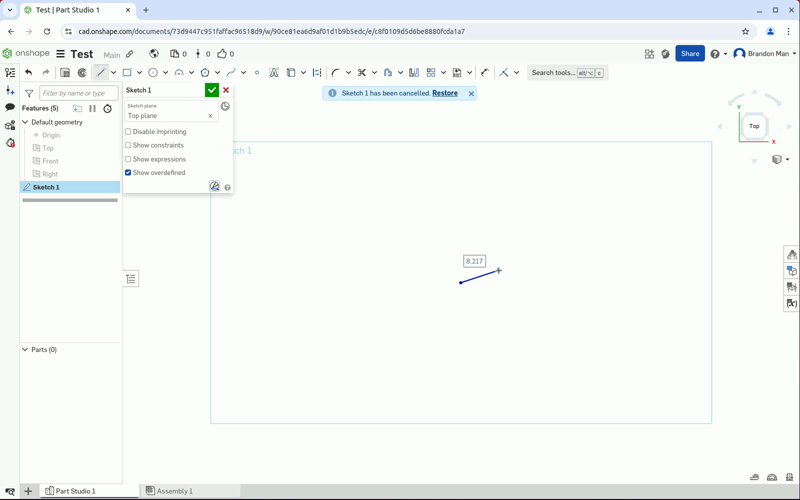
key_down(shift)
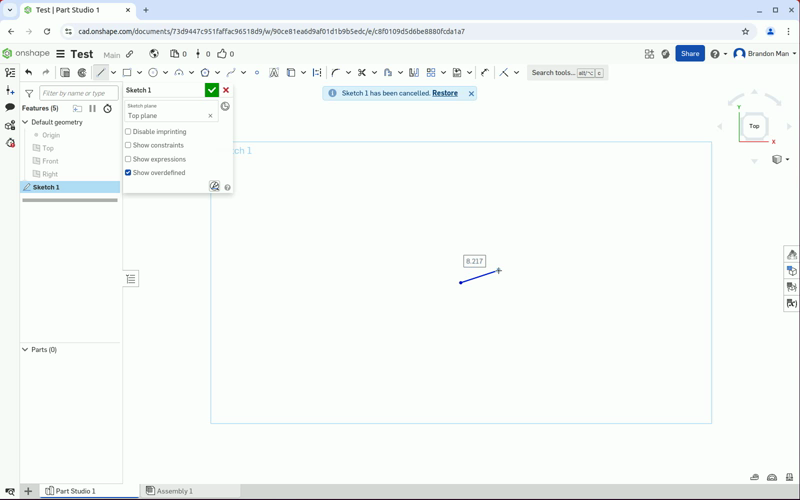
mouse_move(498, 208)
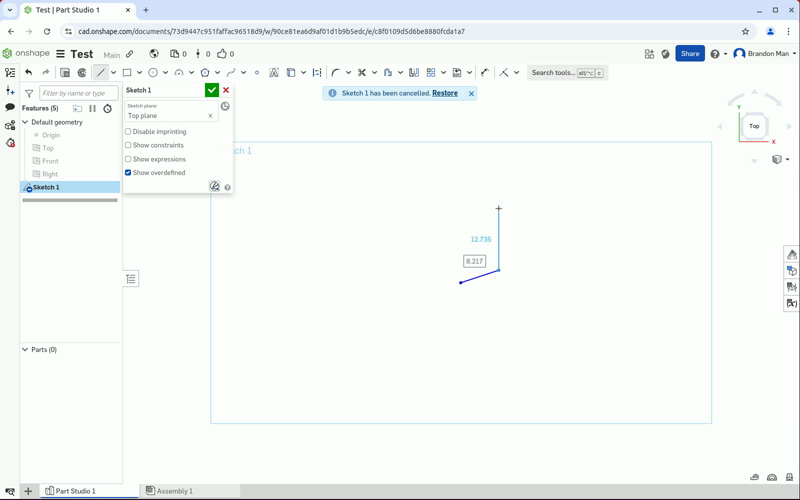
click(498, 208)
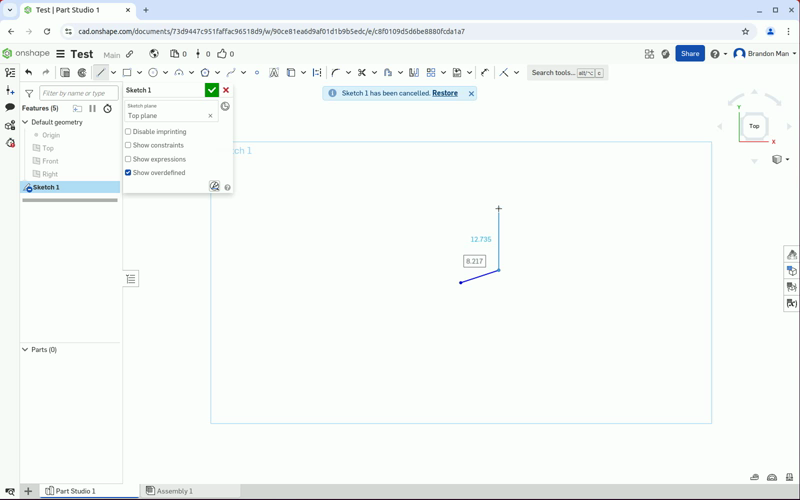
key_up(shift)
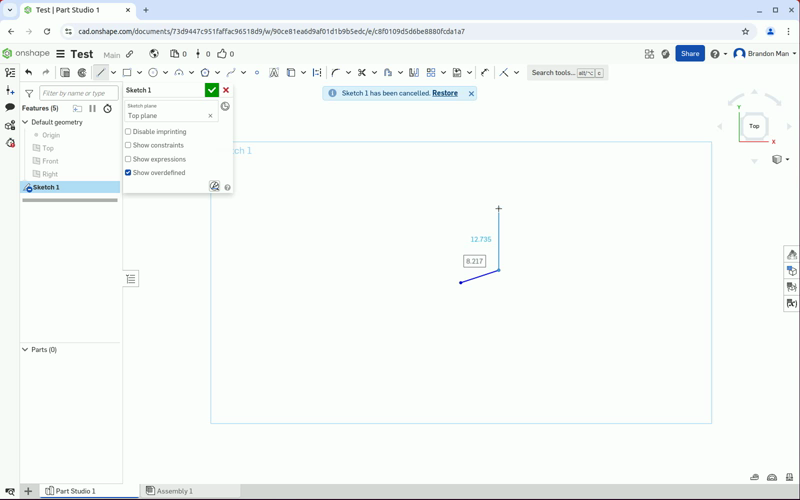
key_down(shift)
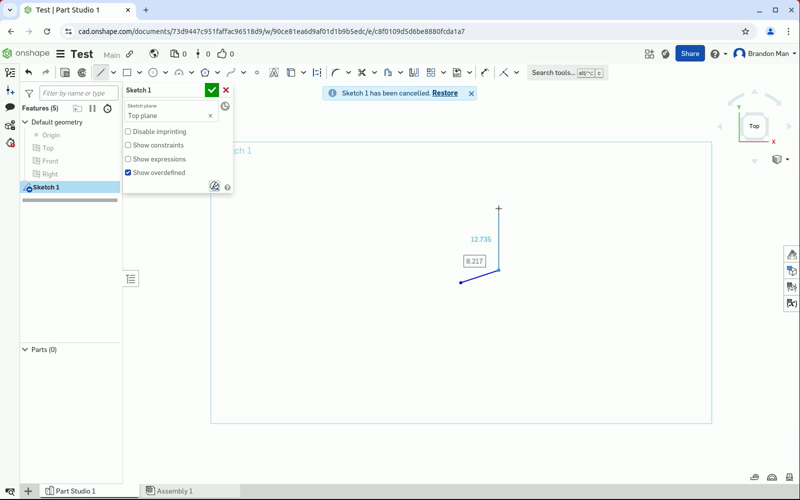
mouse_move(573, 208)
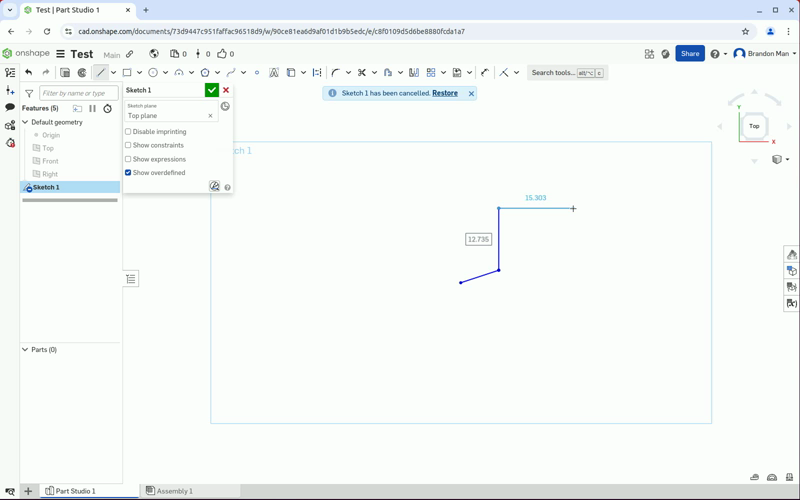
click(573, 208)
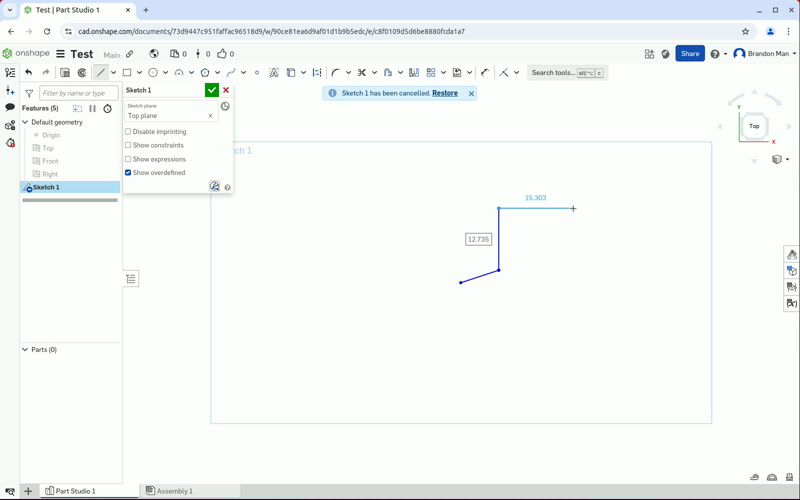
key_up(shift)
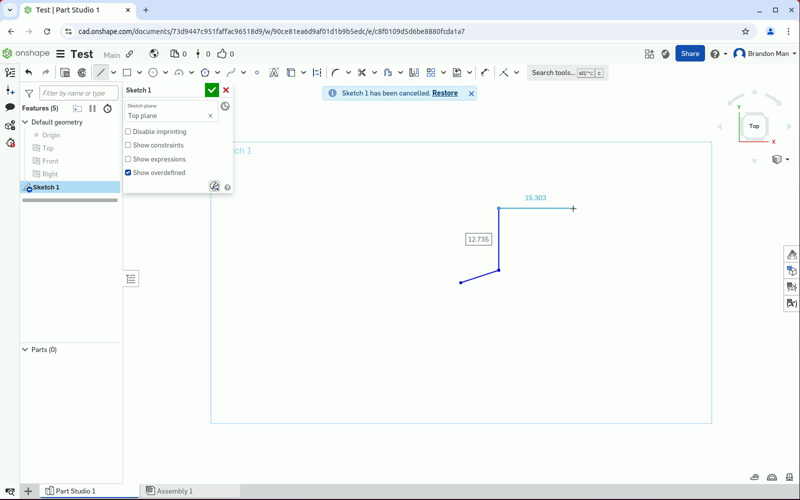
key_down(shift)
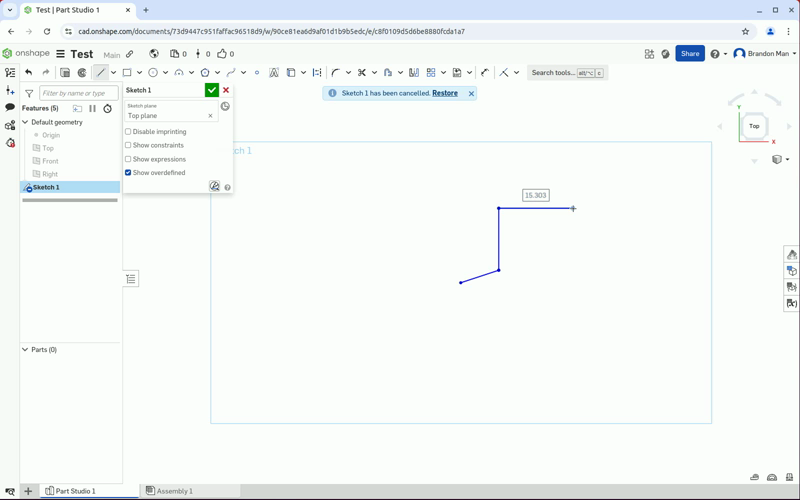
mouse_move(589, 208)
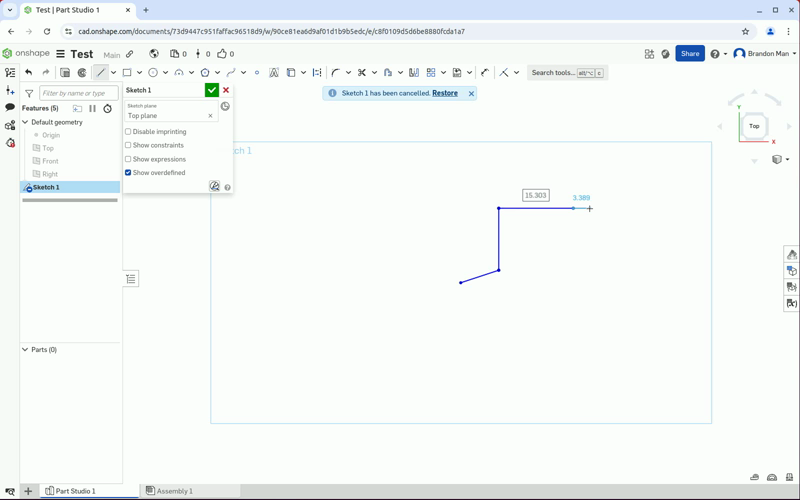
mouse_move(573, 189)
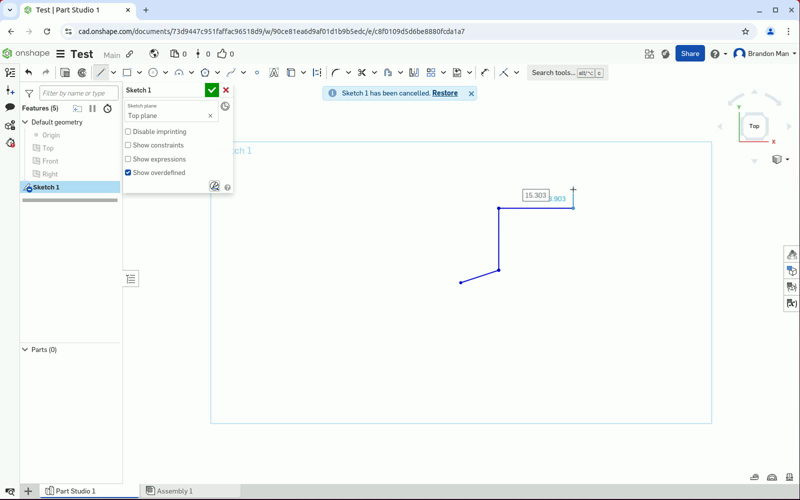
click(573, 189)
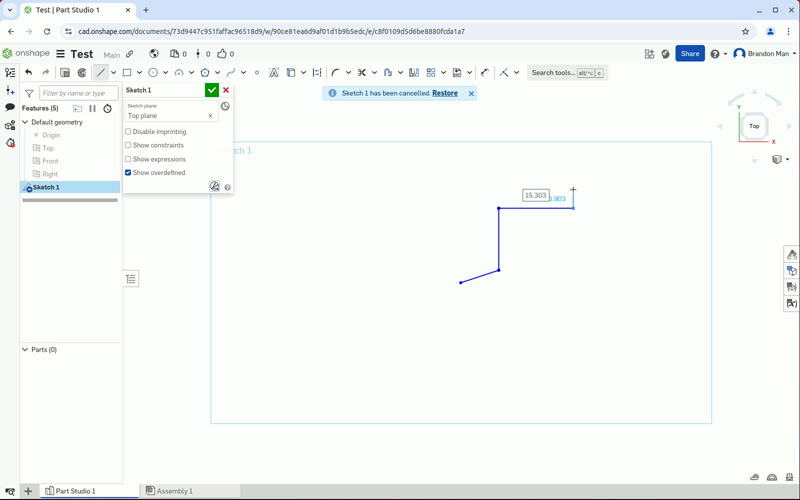
key_up(shift)
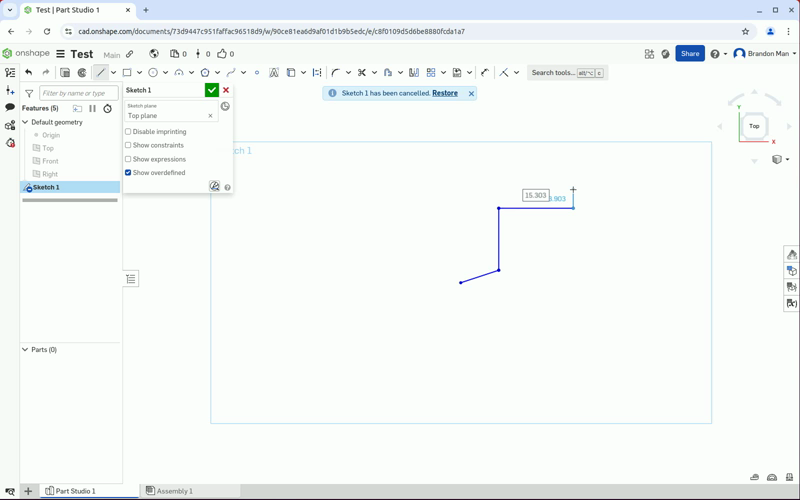
key_down(shift)
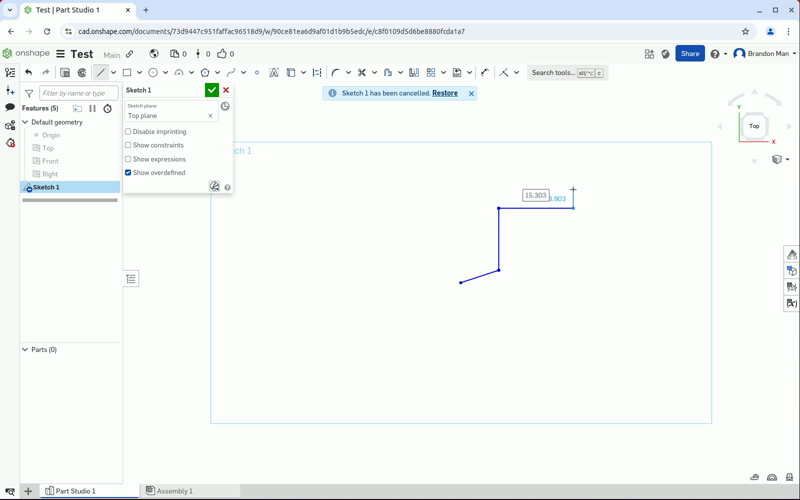
mouse_move(460, 189)
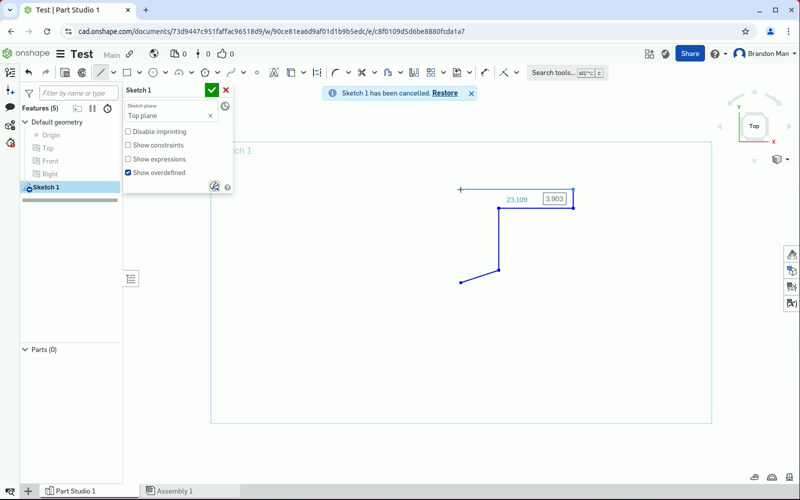
click(460, 189)
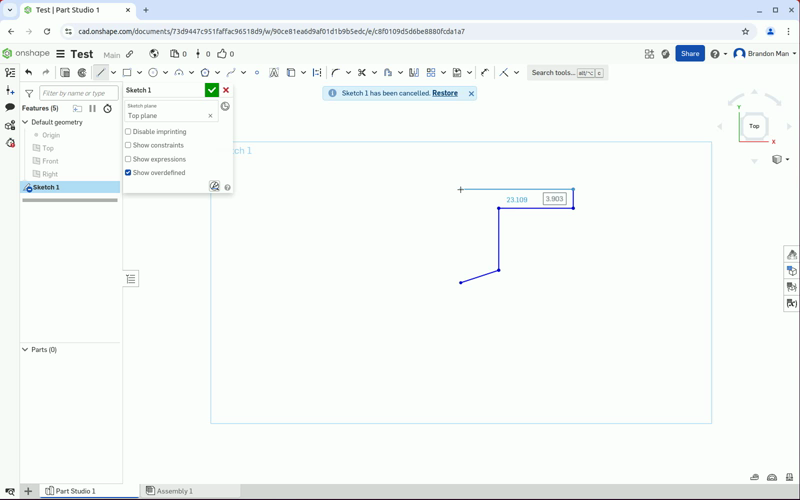
key_up(shift)
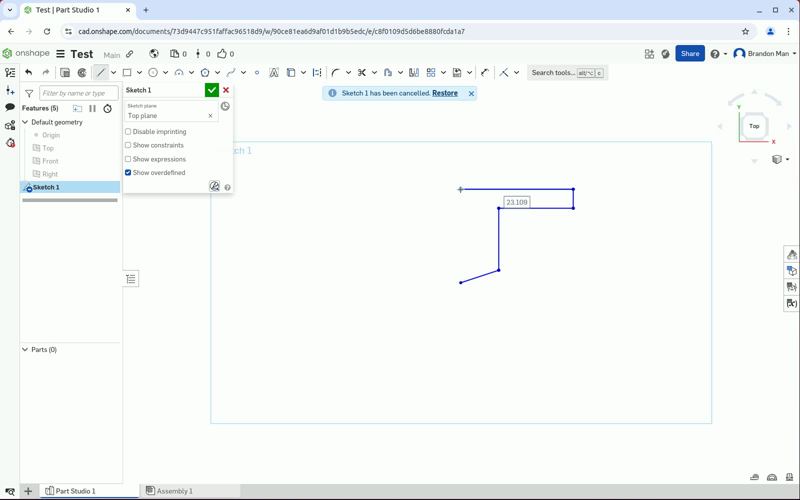
key_down(shift)
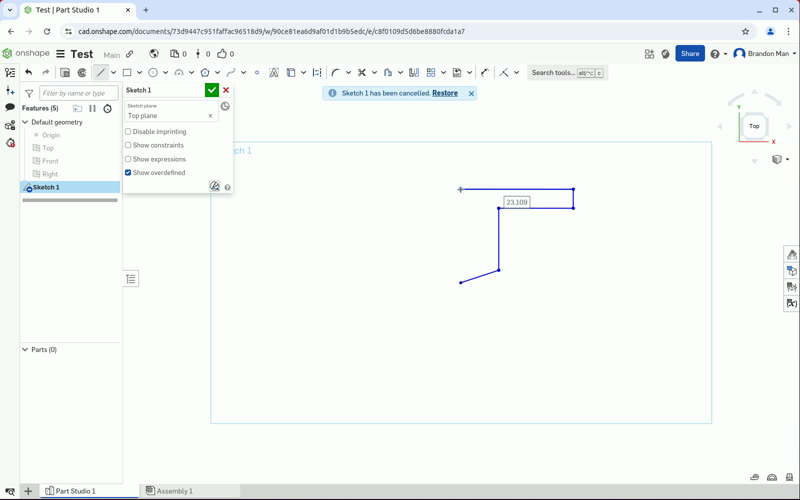
mouse_move(460, 282)
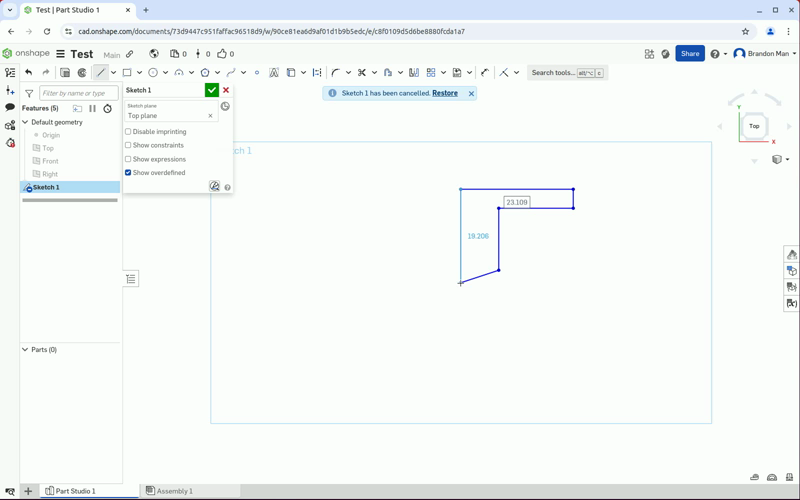
key_up(shift)
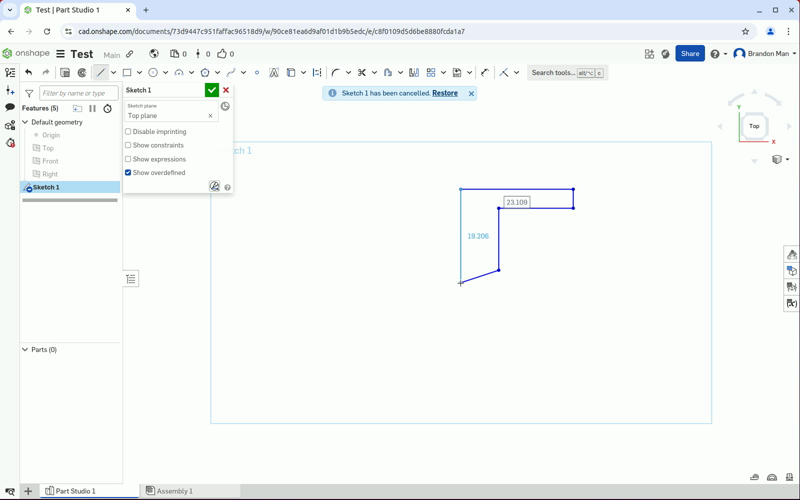
click(460, 282)
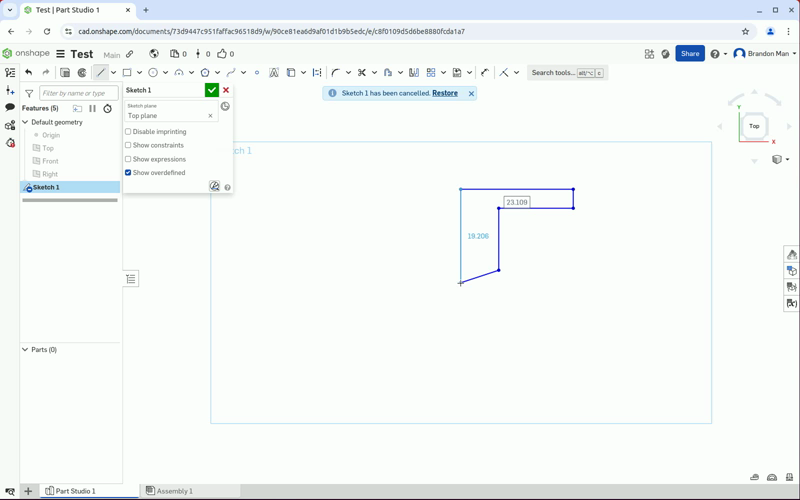
key(esc)
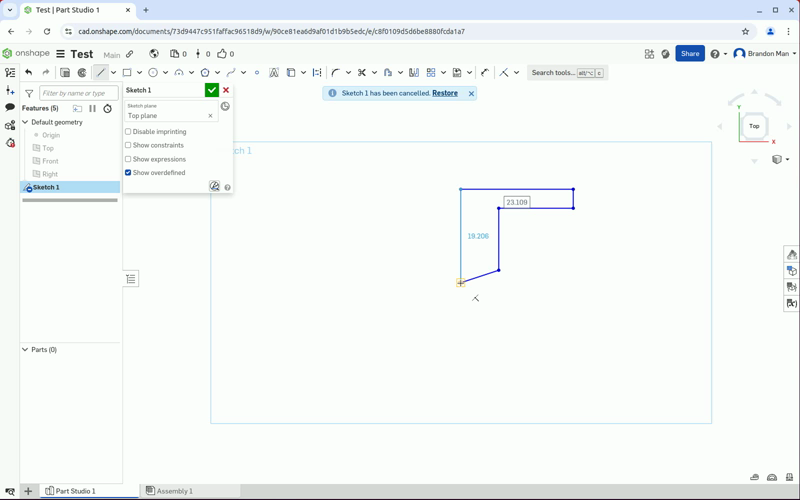
mouse_move(492, 239)
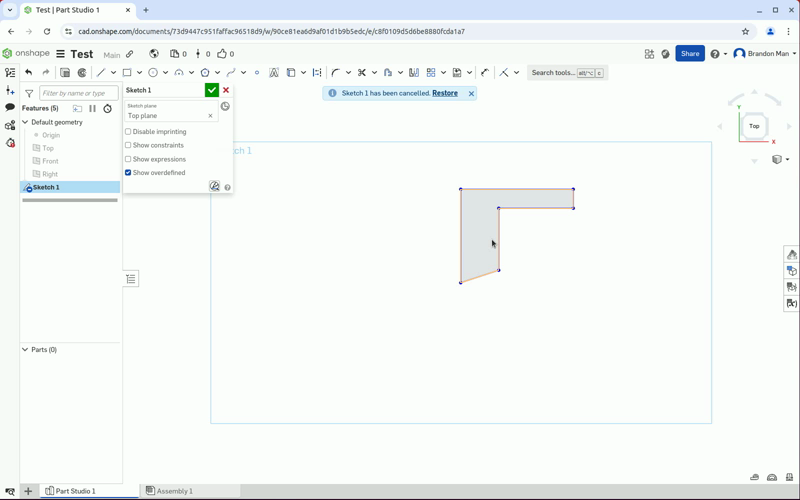
click(492, 239)
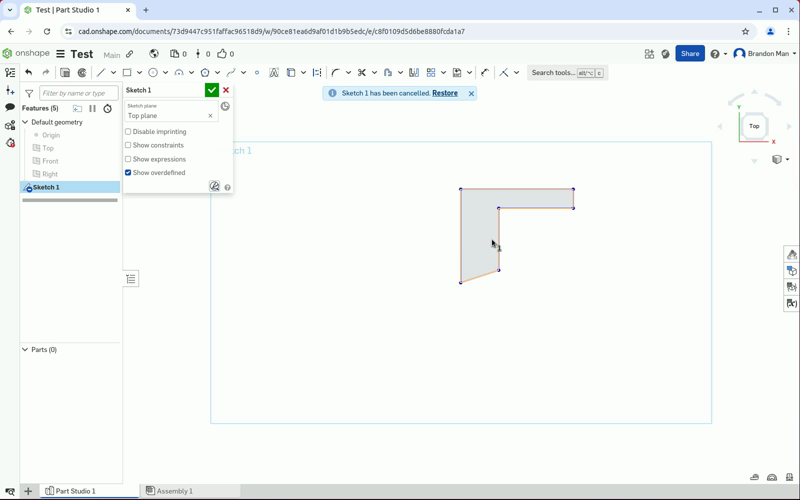
mouse_move(73, 352)
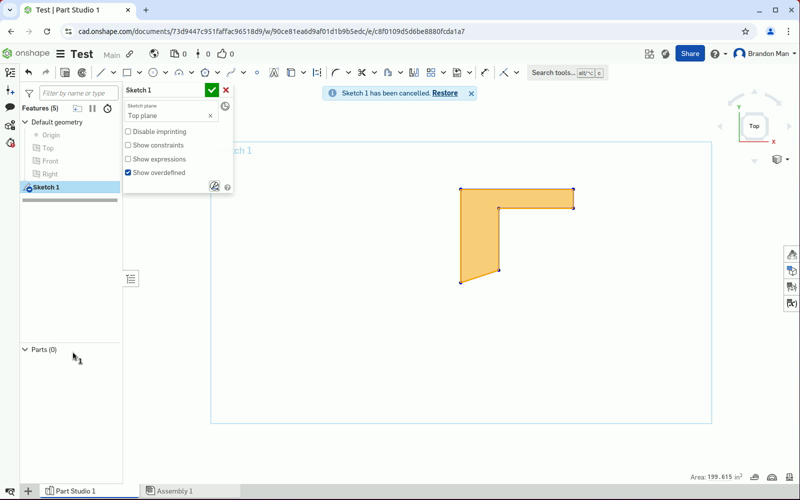
key(shift+y)
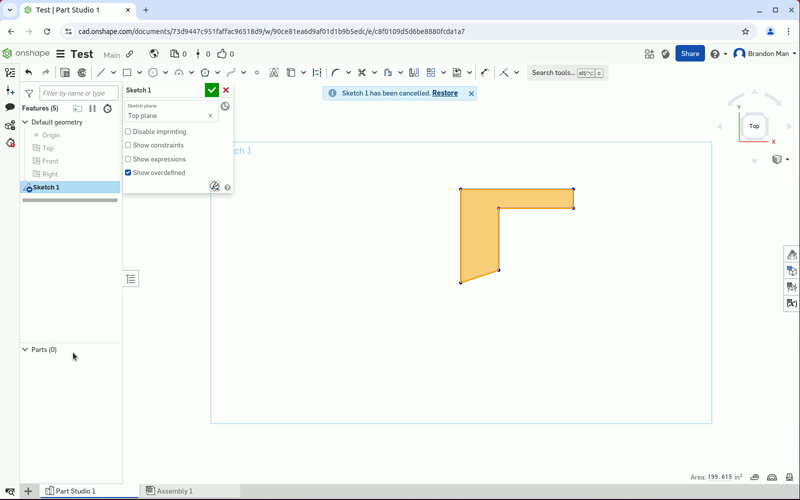
key(shift+e)
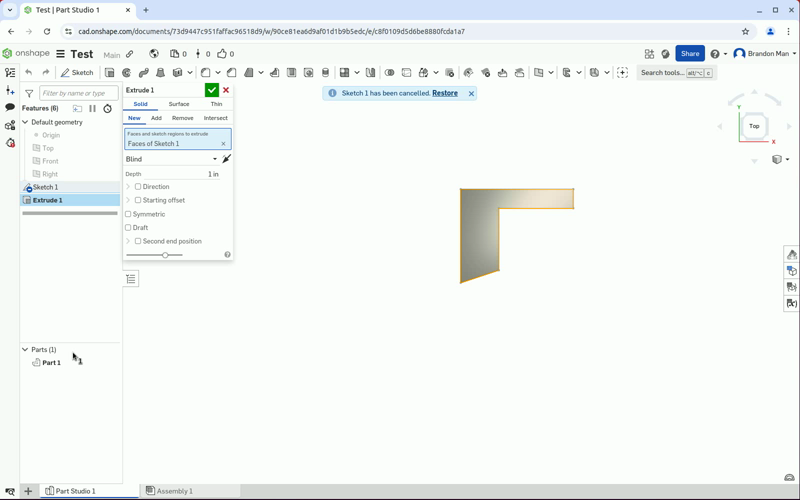
mouse_move(143, 106)
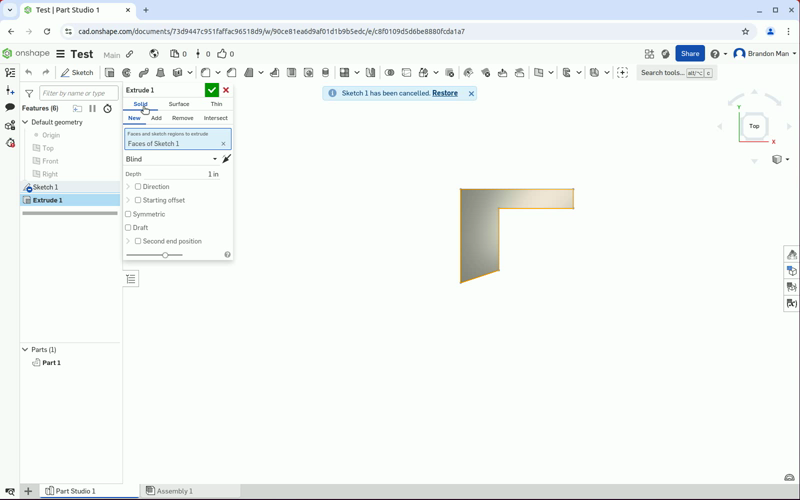
click(143, 106)
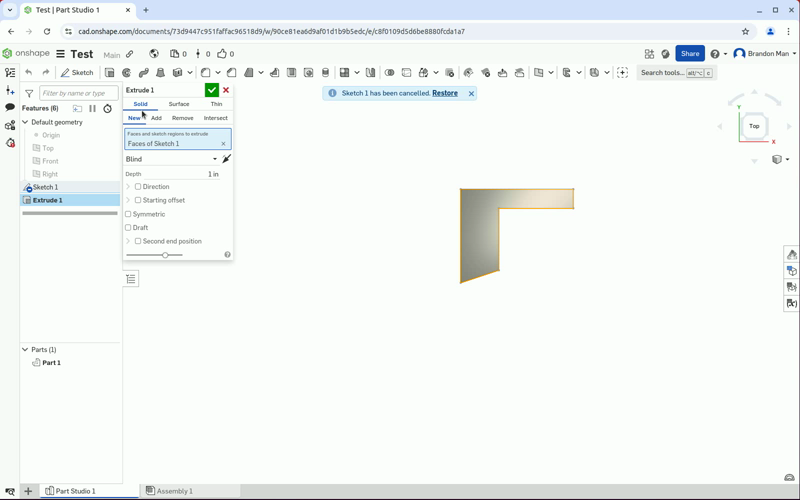
mouse_move(137, 120)
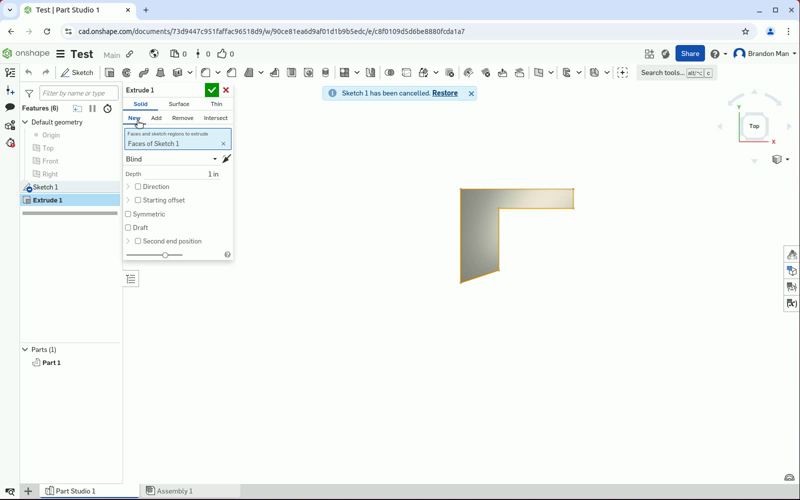
click(137, 120)
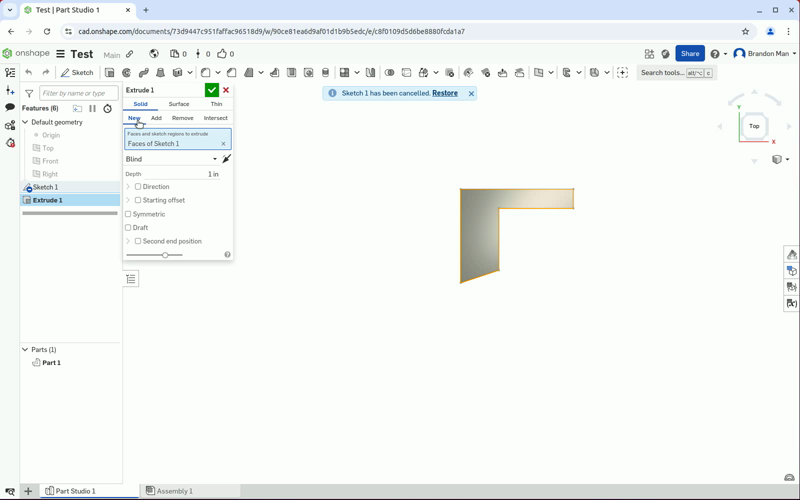
key(tab, 4)
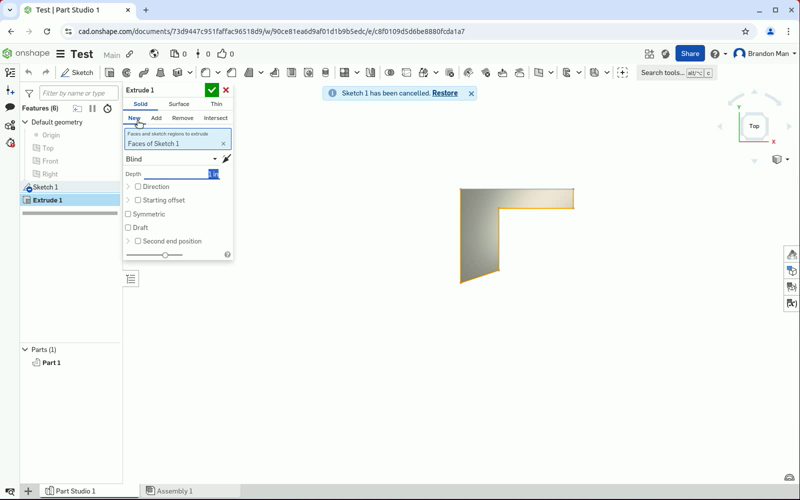
text(15.405)
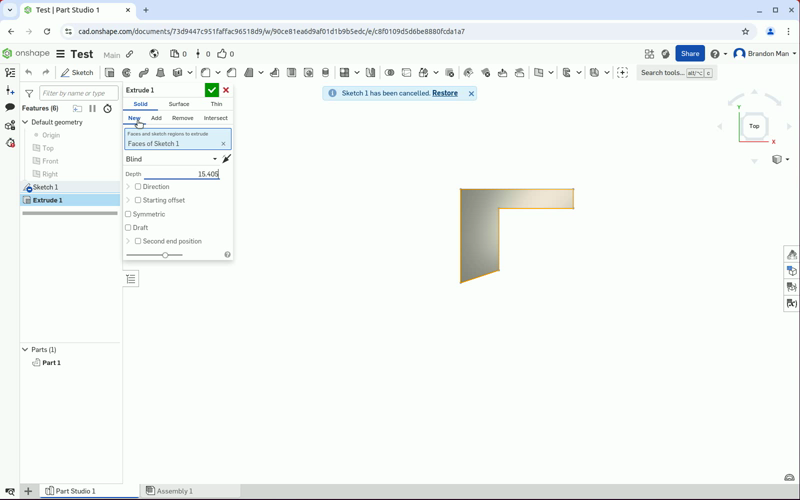
key(enter)
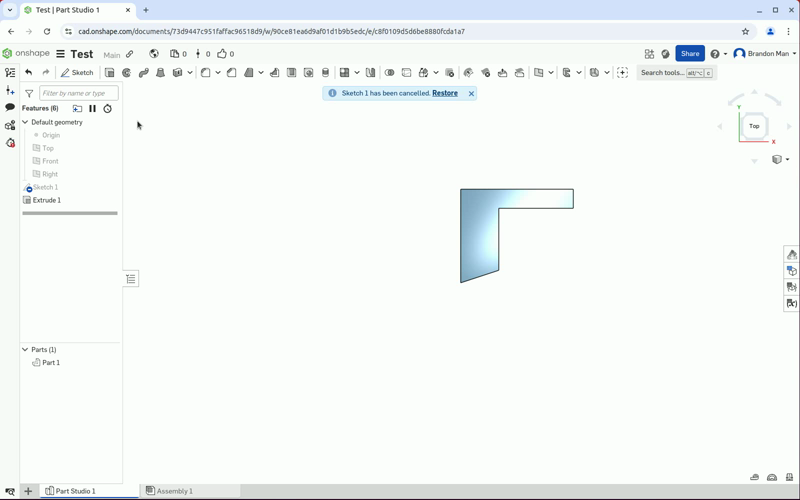
key(shift+h)
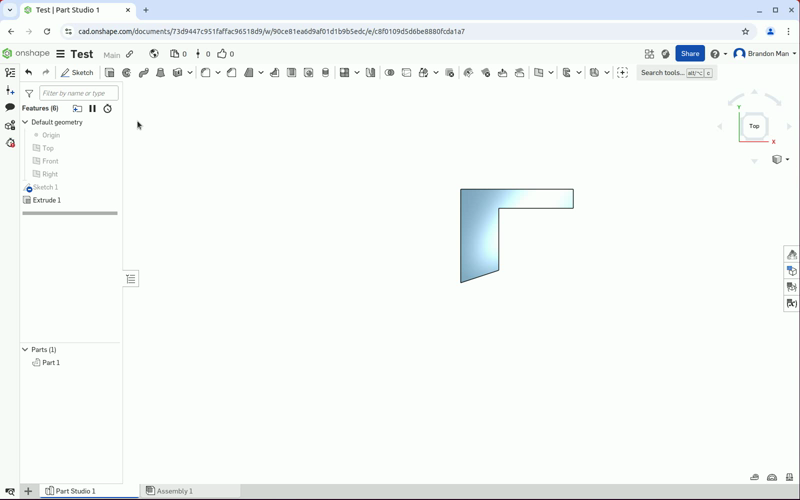
key(shift+h)
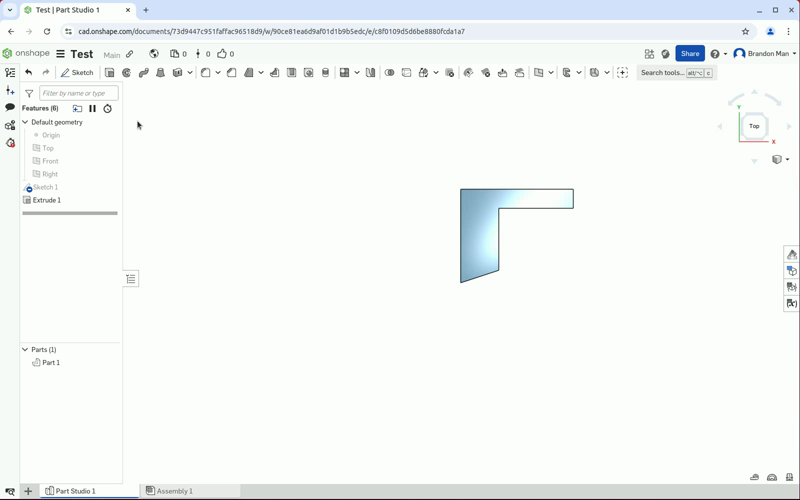
mouse_move(73, 189)
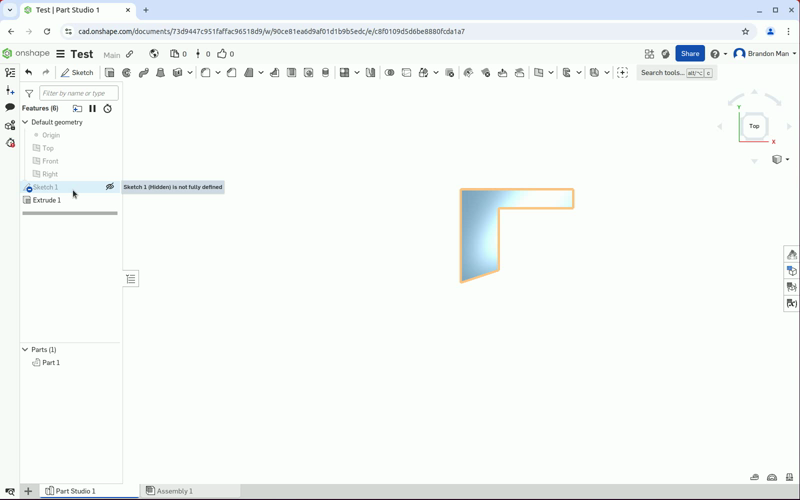
click(73, 189)
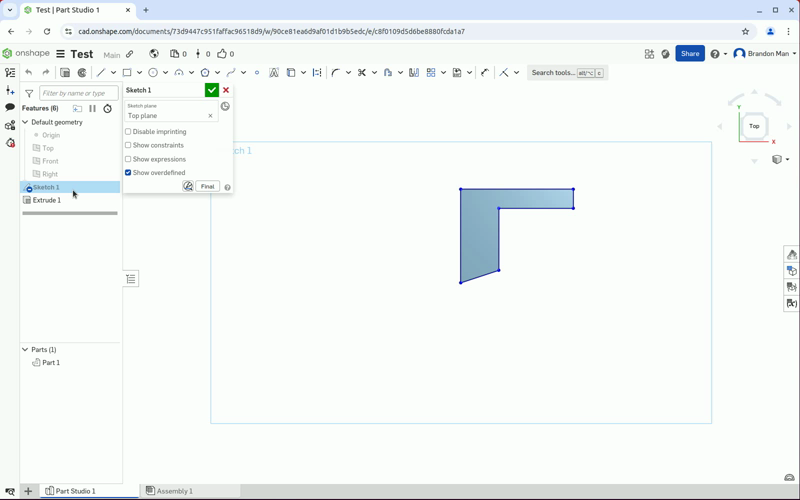
mouse_move(229, 92)
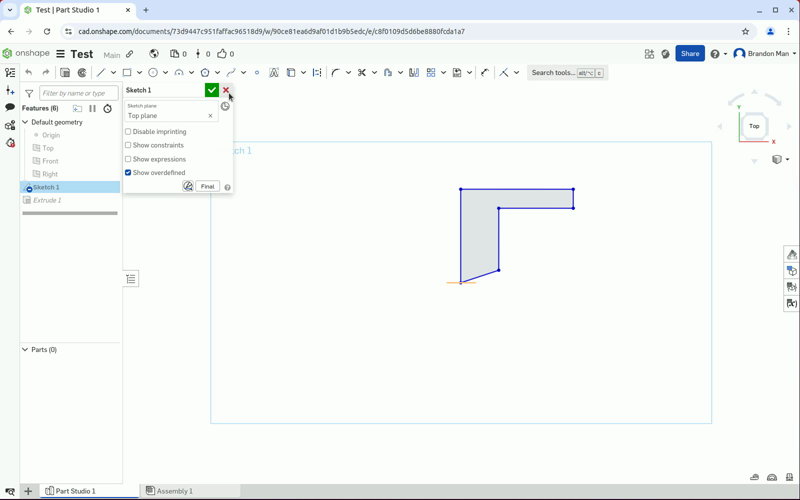
click(229, 92)
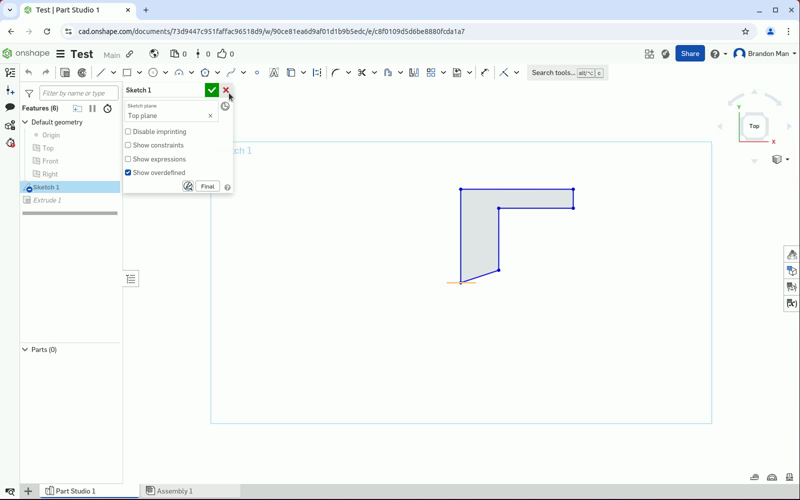
key(shift+s)
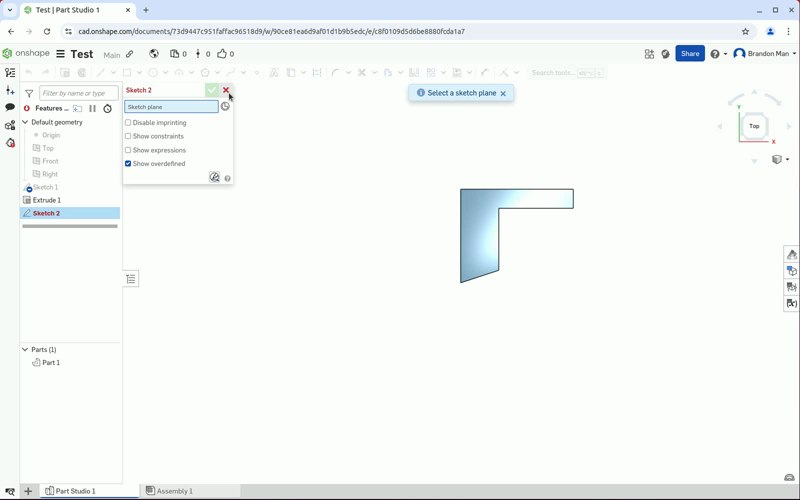
mouse_move(73, 150)
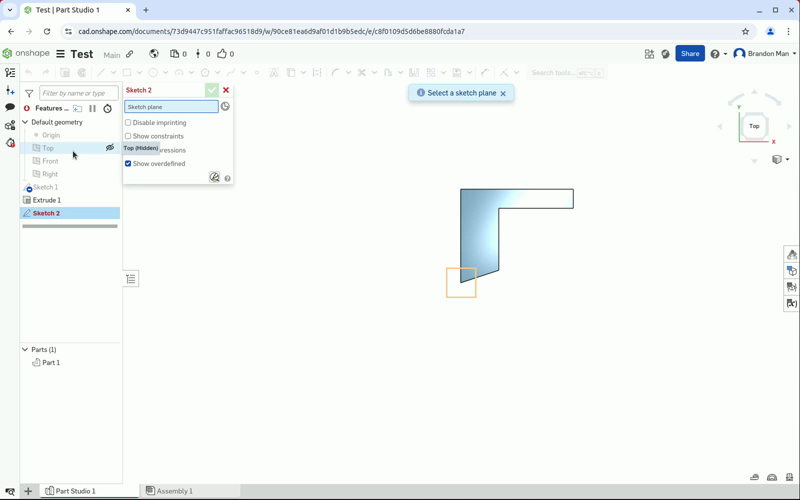
click(73, 150)
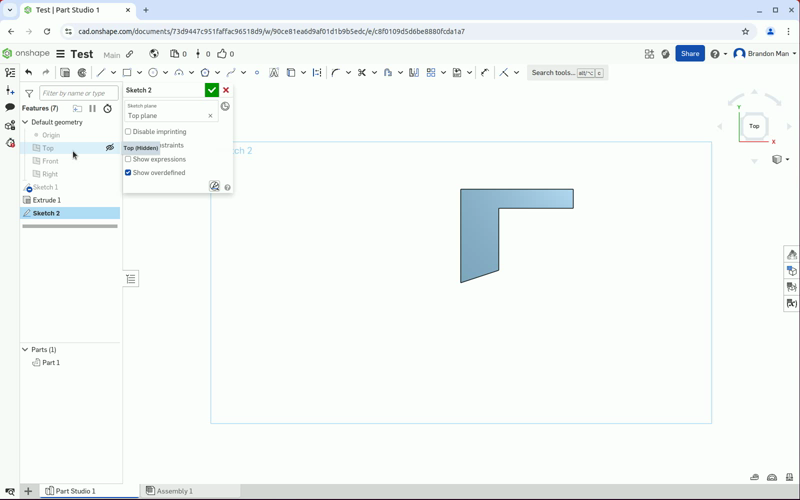
mouse_move(73, 352)
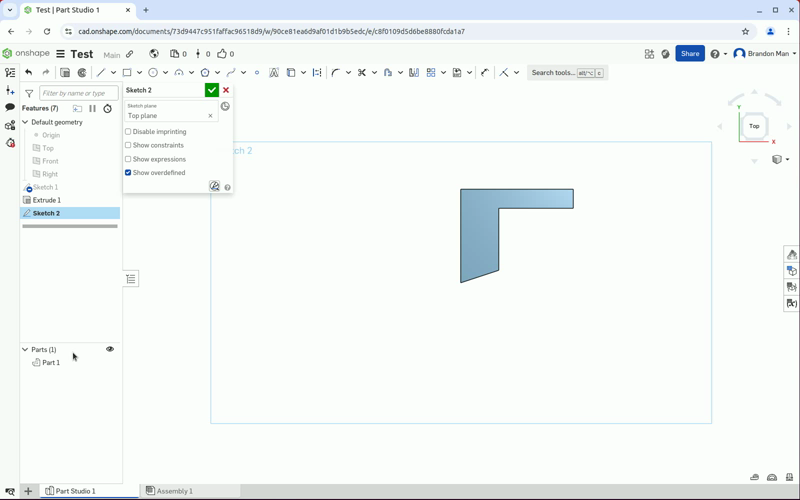
key(y)
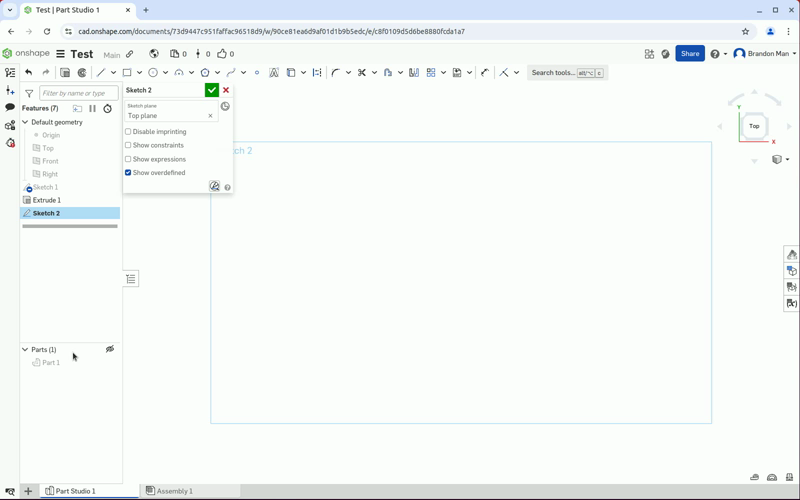
key(l)
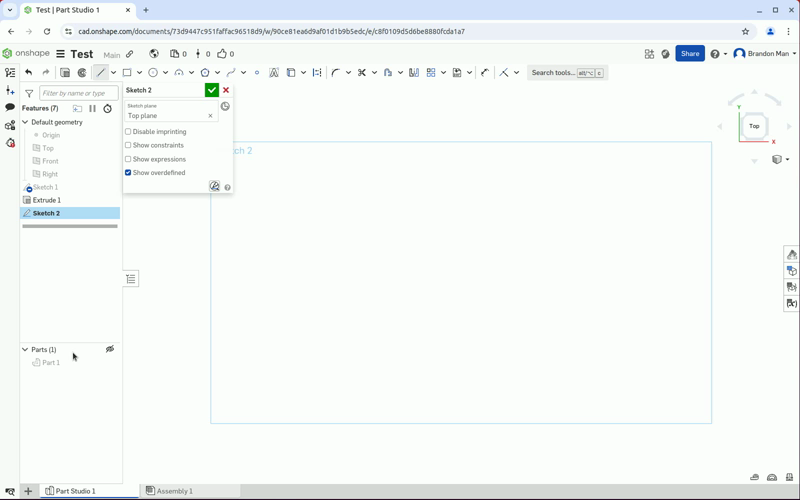
key_down(shift)
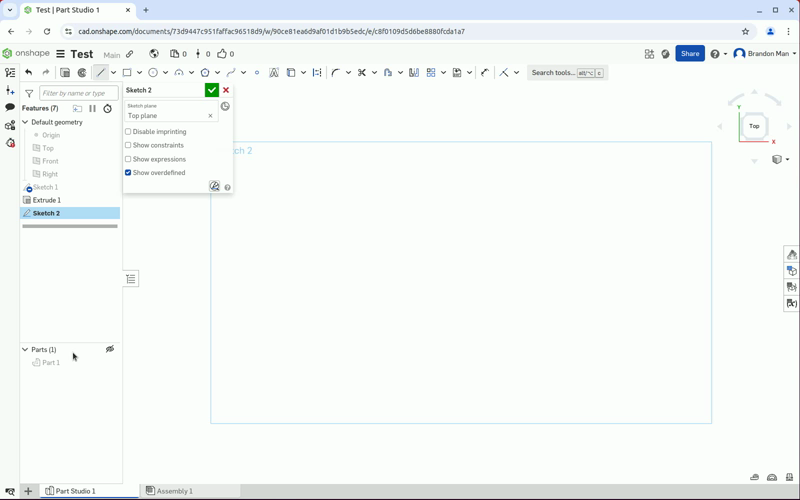
mouse_move(498, 270)
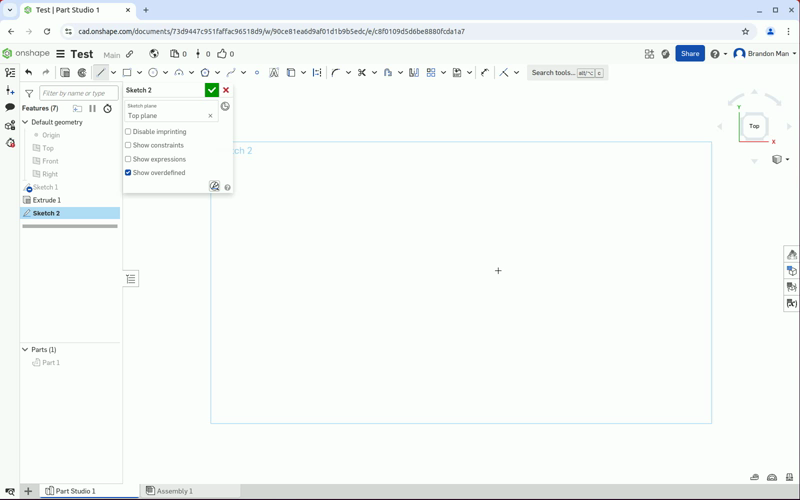
click(498, 270)
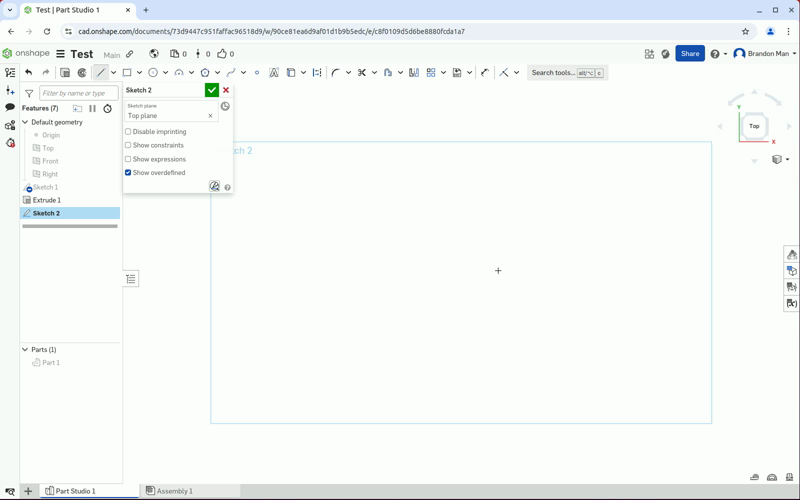
key_up(shift)
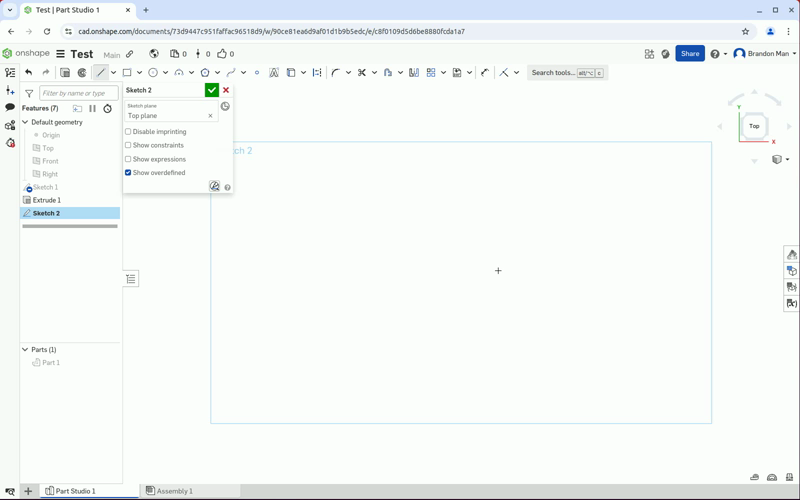
key_down(shift)
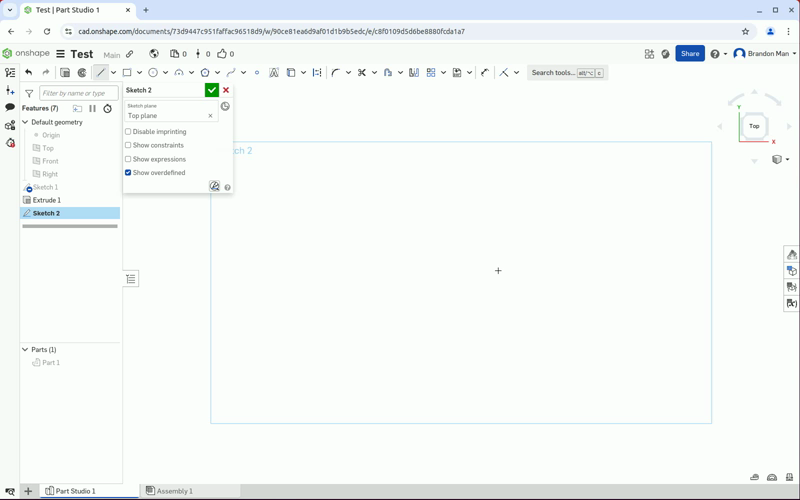
mouse_move(573, 244)
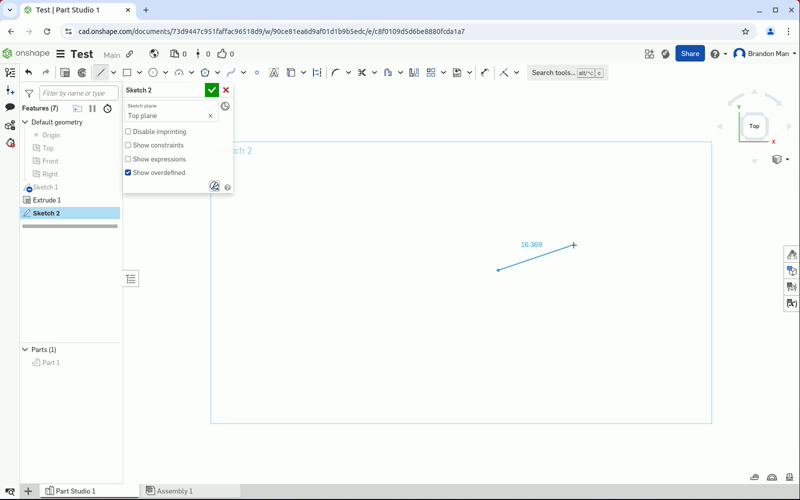
click(573, 244)
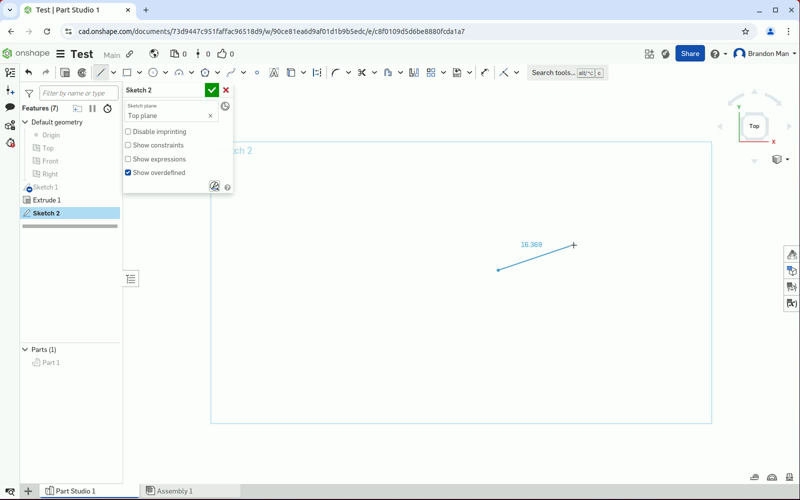
key_up(shift)
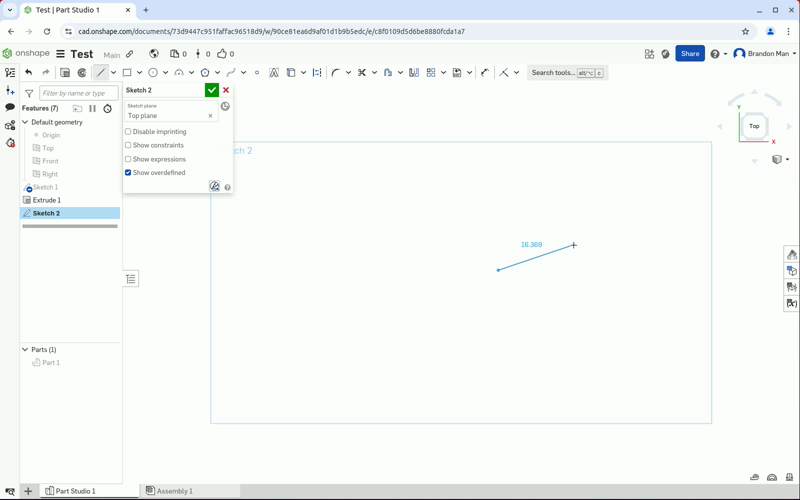
key_down(shift)
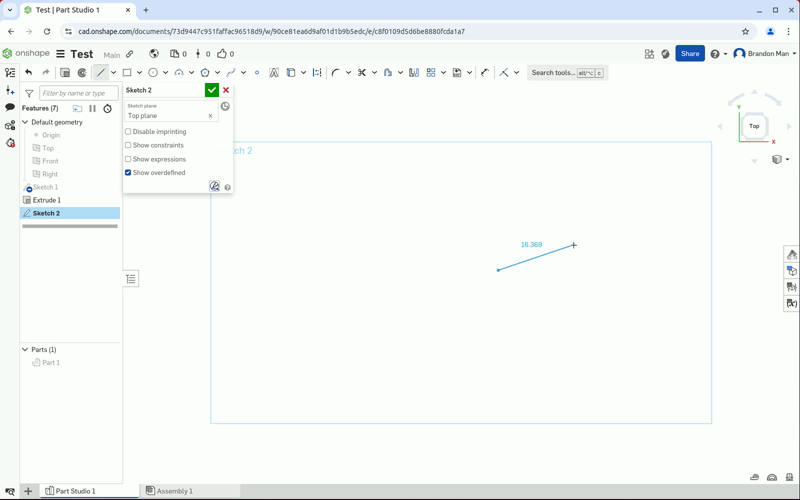
mouse_move(589, 244)
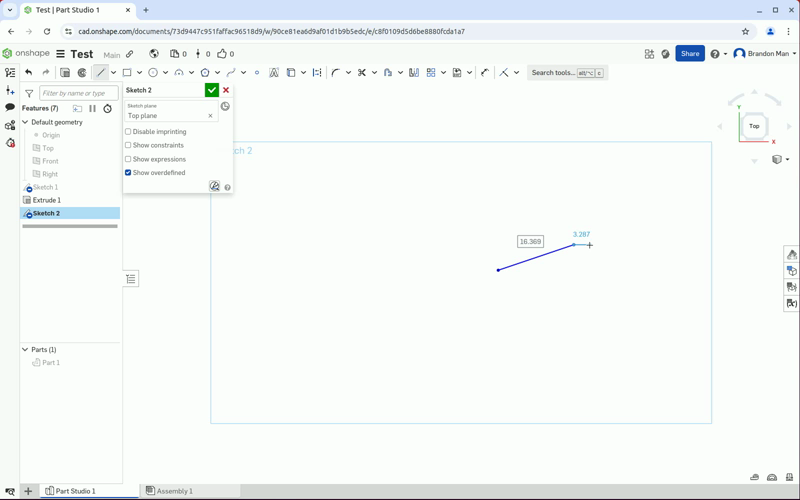
mouse_move(573, 207)
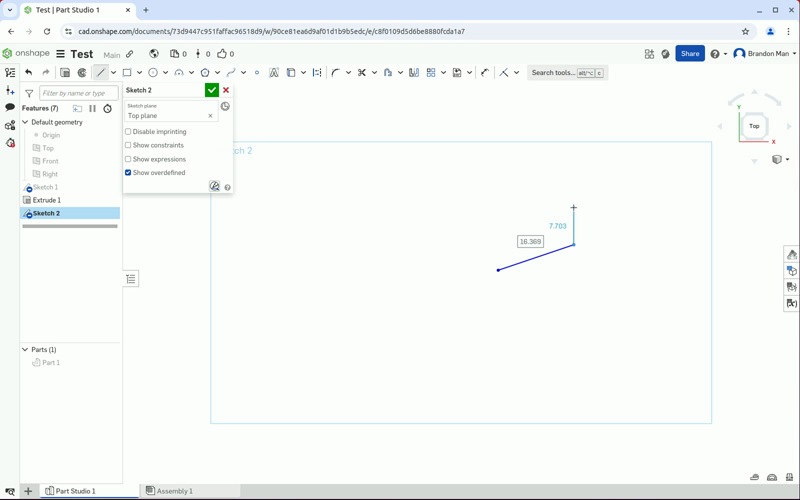
click(573, 207)
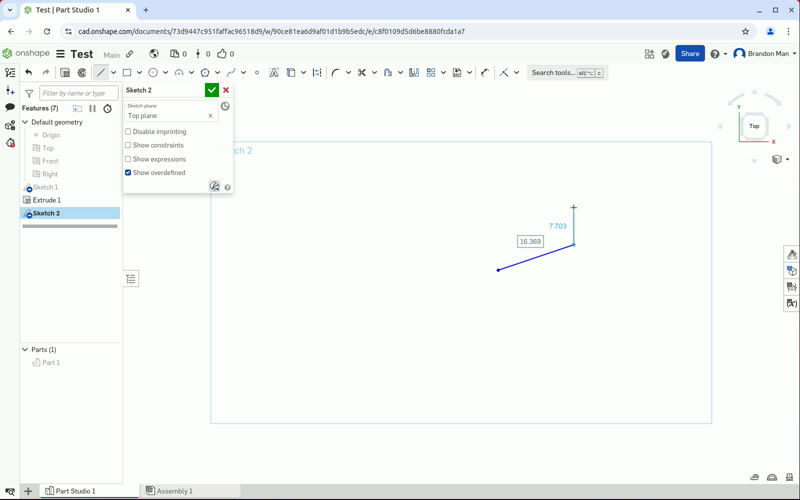
key_up(shift)
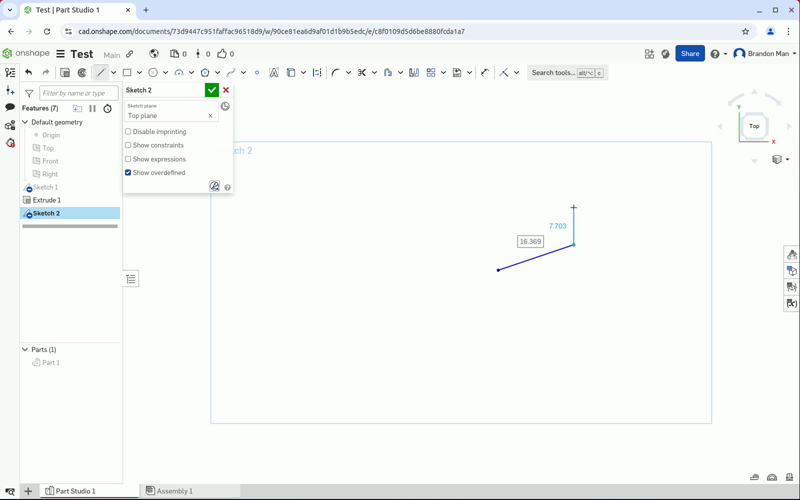
key_down(shift)
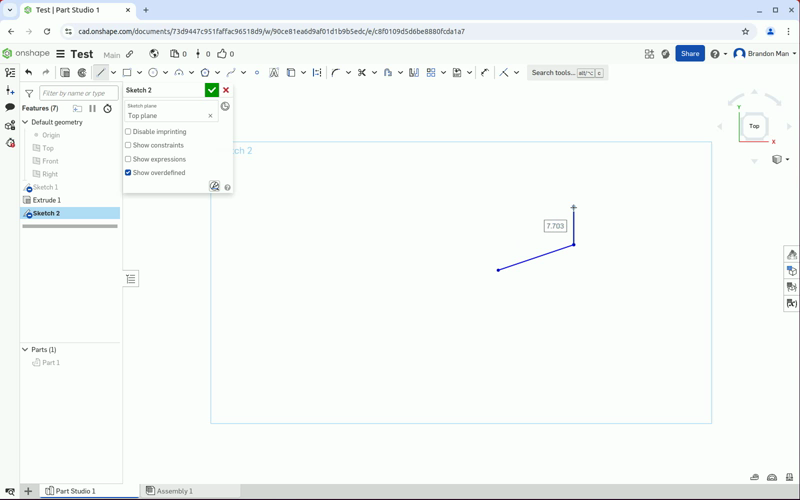
mouse_move(498, 207)
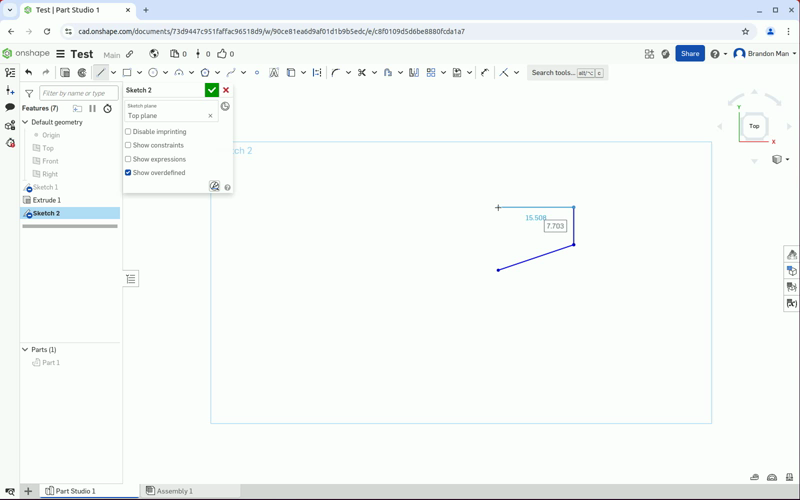
click(498, 207)
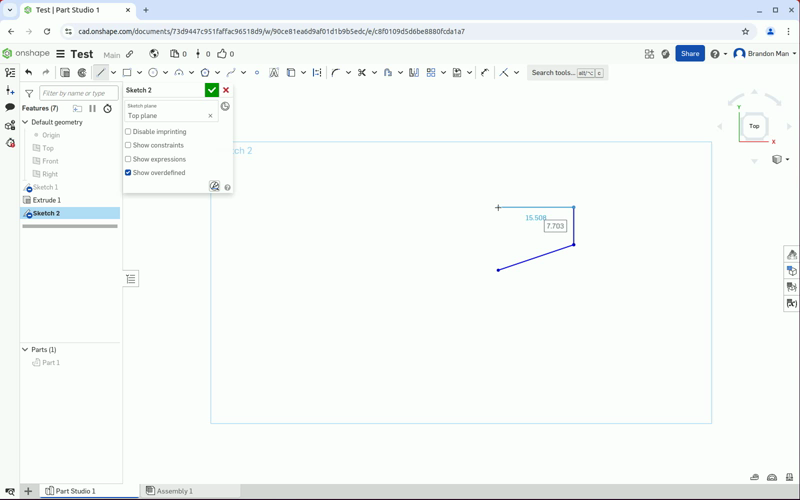
key_up(shift)
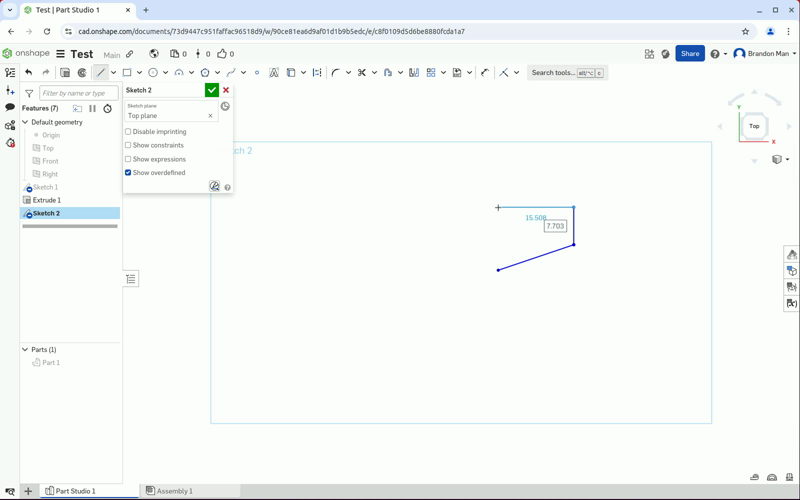
key_down(shift)
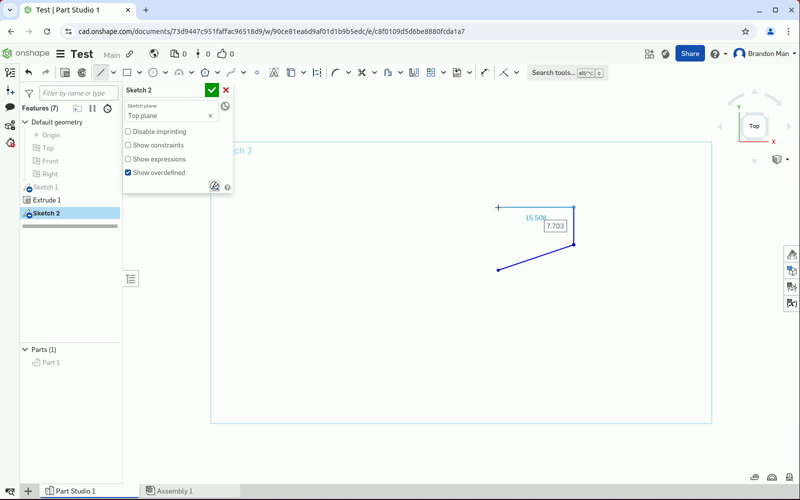
mouse_move(498, 270)
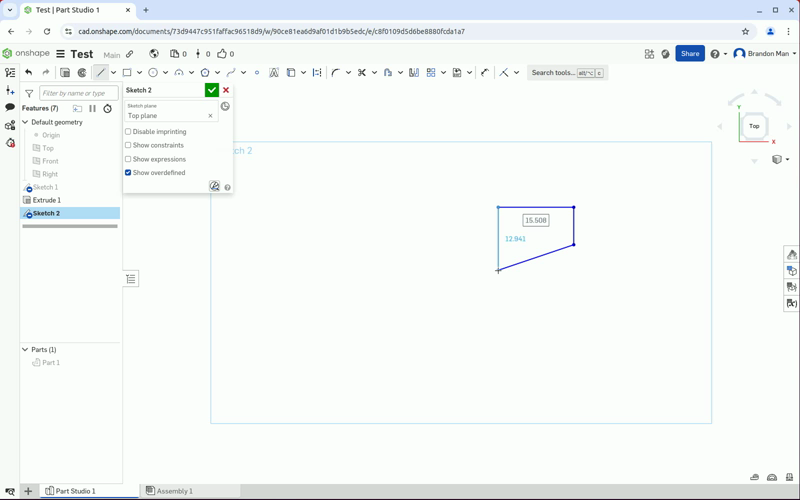
key_up(shift)
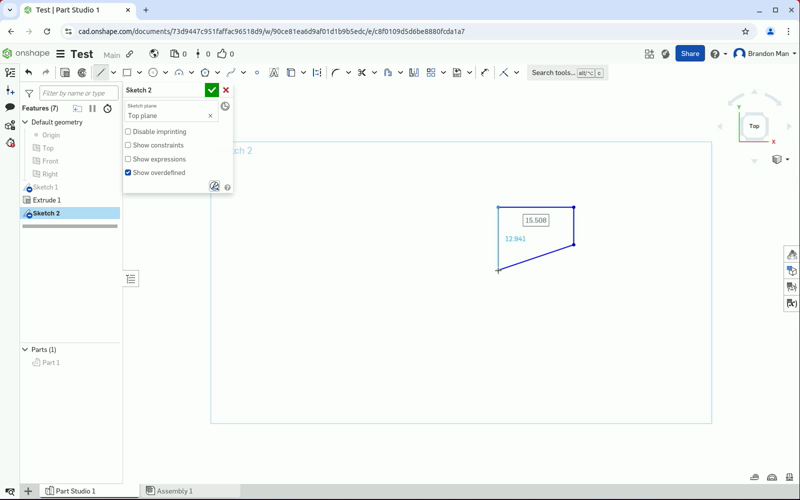
click(498, 270)
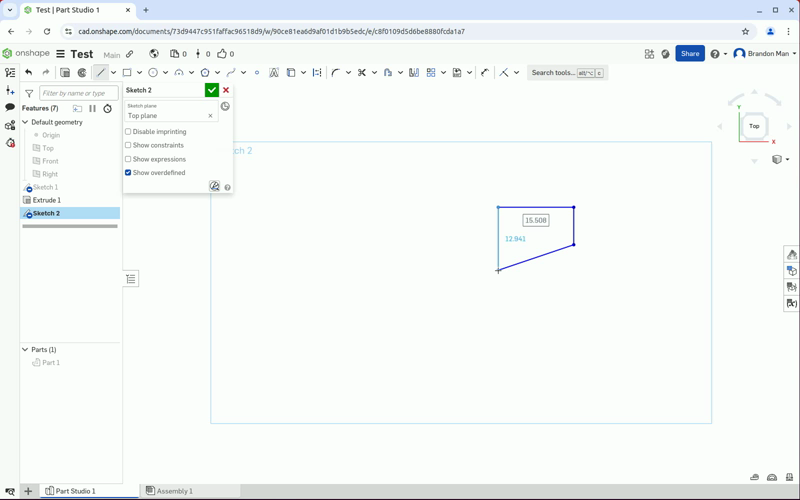
key(esc)
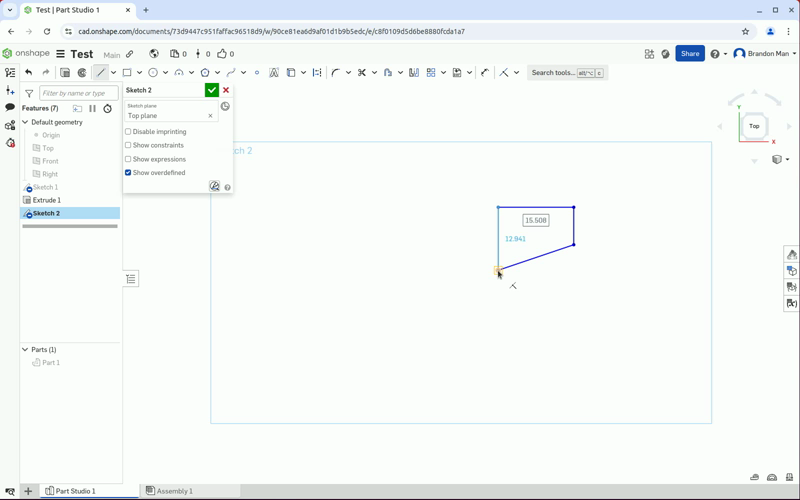
mouse_move(549, 218)
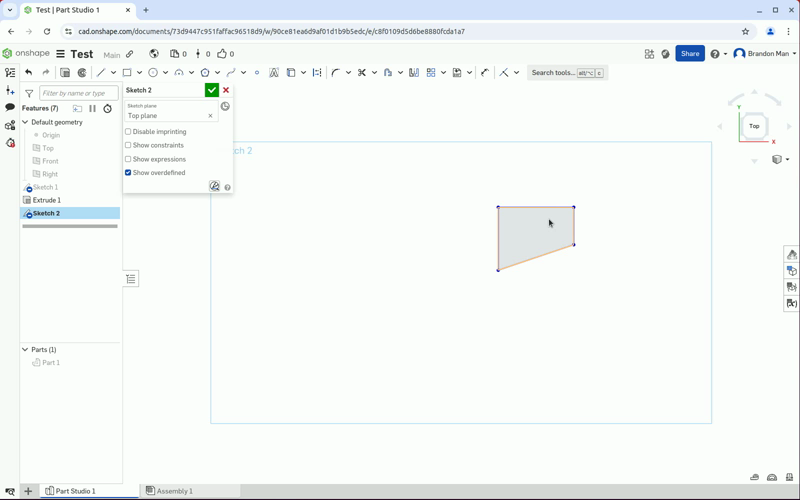
click(549, 218)
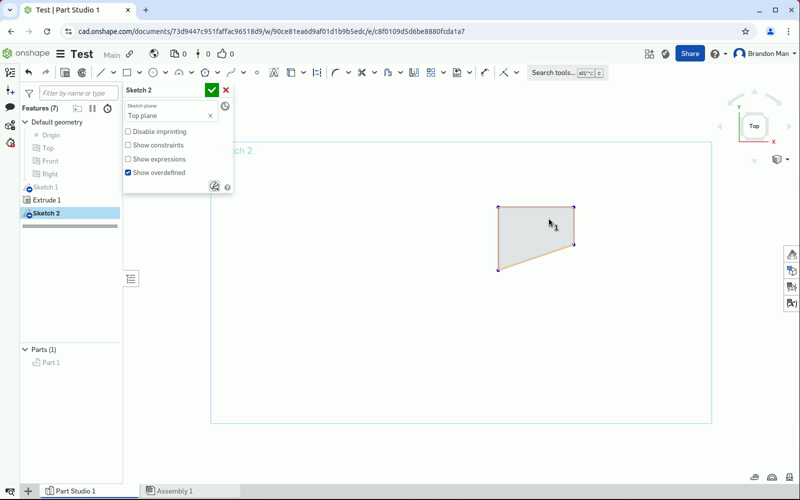
mouse_move(73, 352)
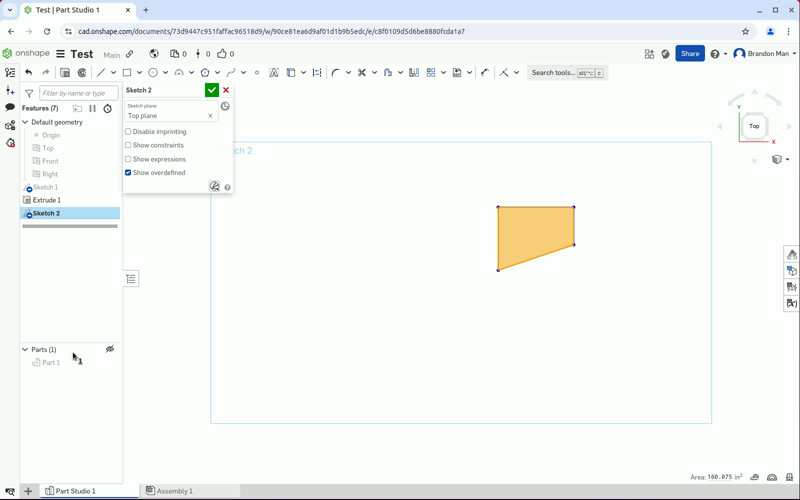
key(shift+y)
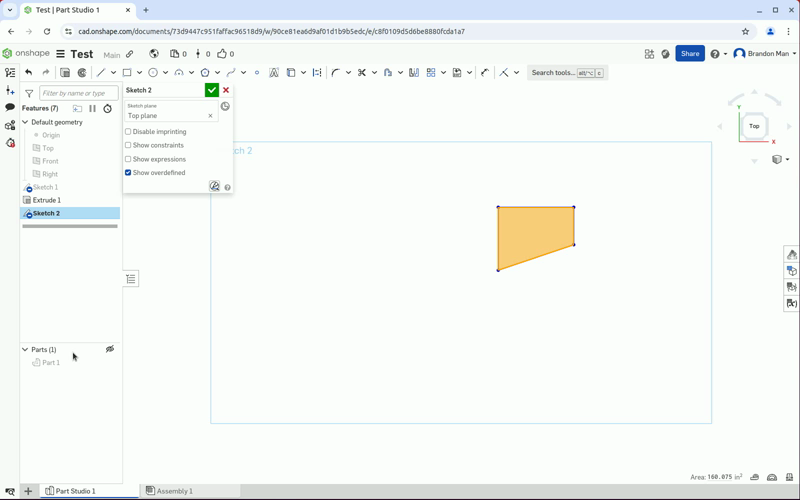
key(shift+e)
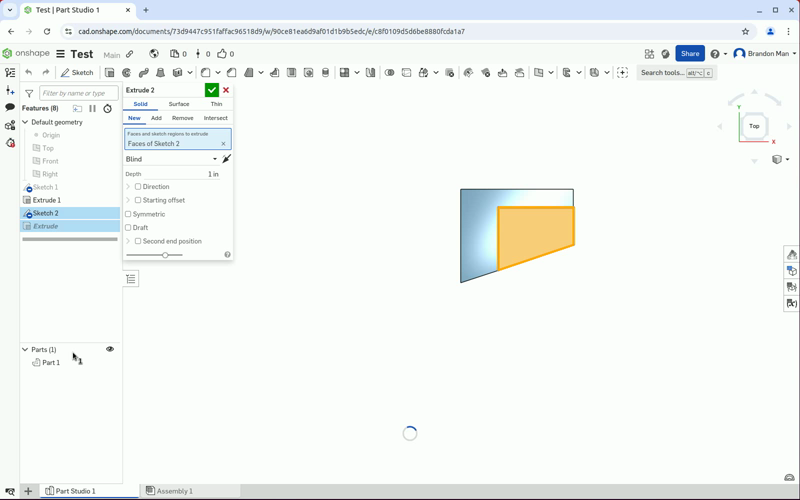
mouse_move(143, 106)
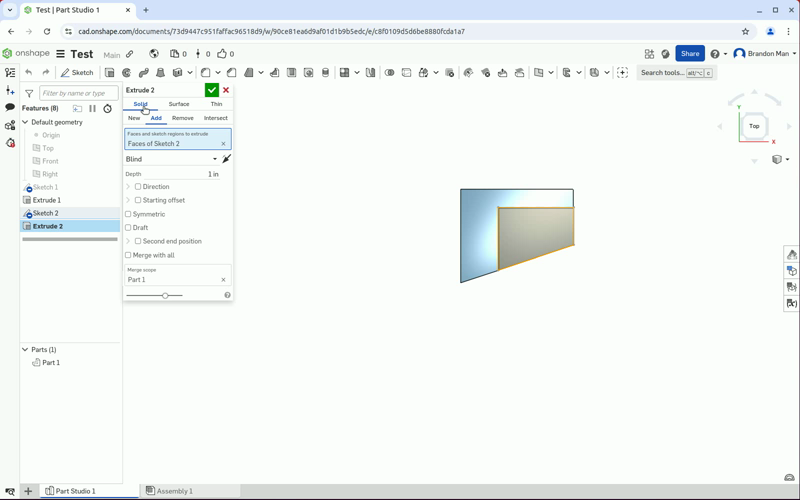
click(143, 106)
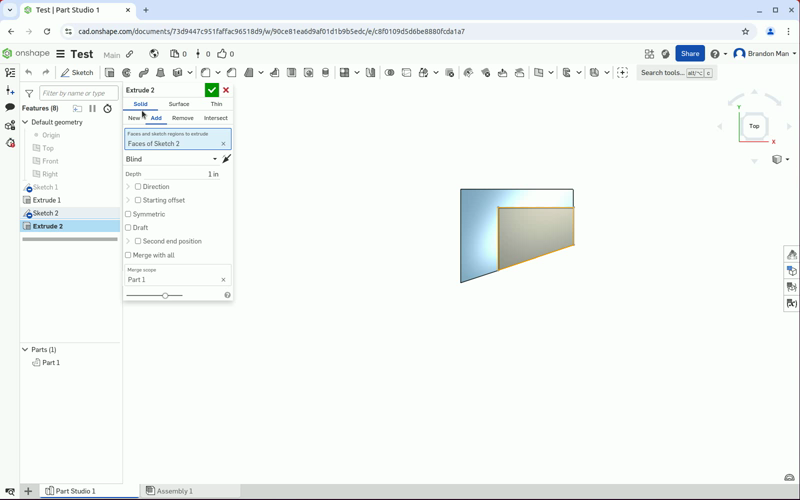
mouse_move(137, 120)
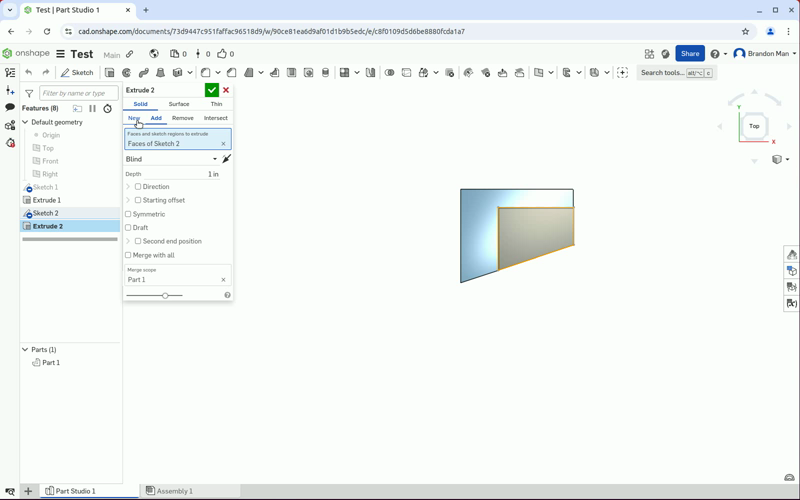
click(137, 120)
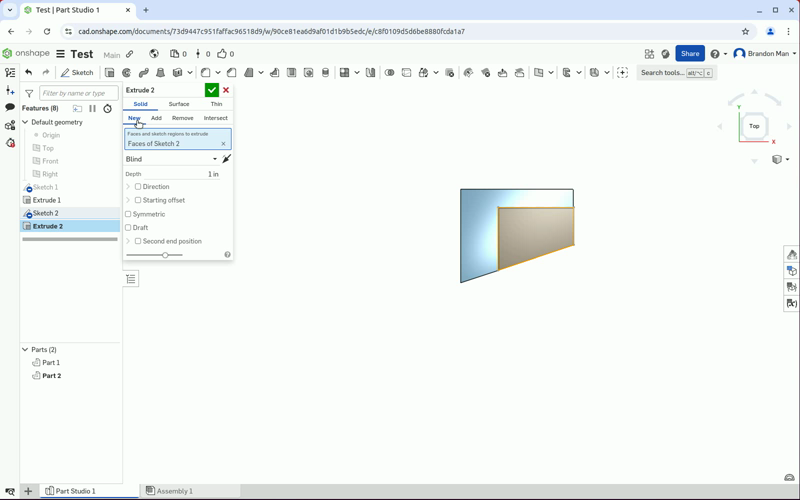
key(tab, 4)
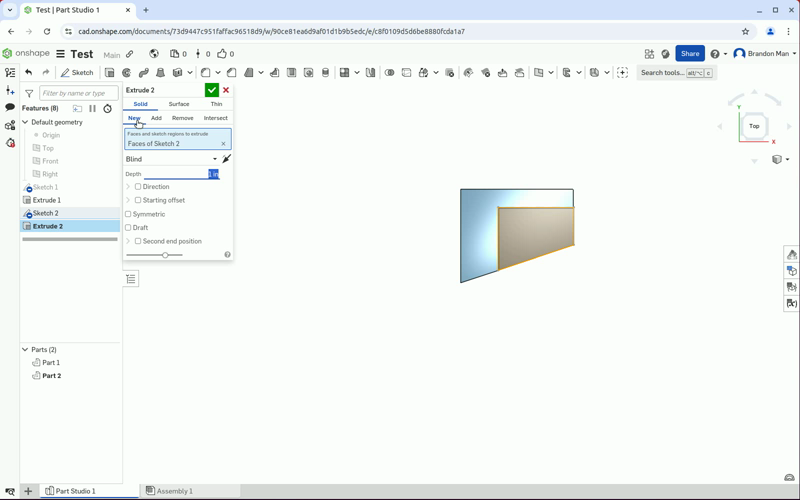
text(3.851)
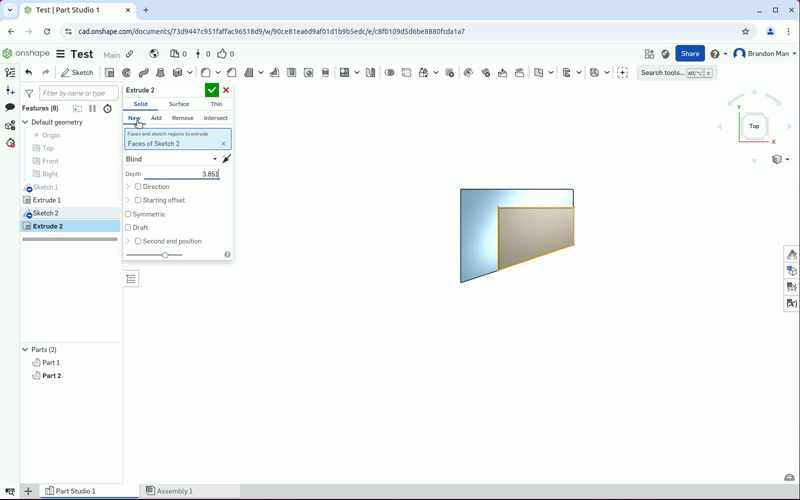
key(enter)
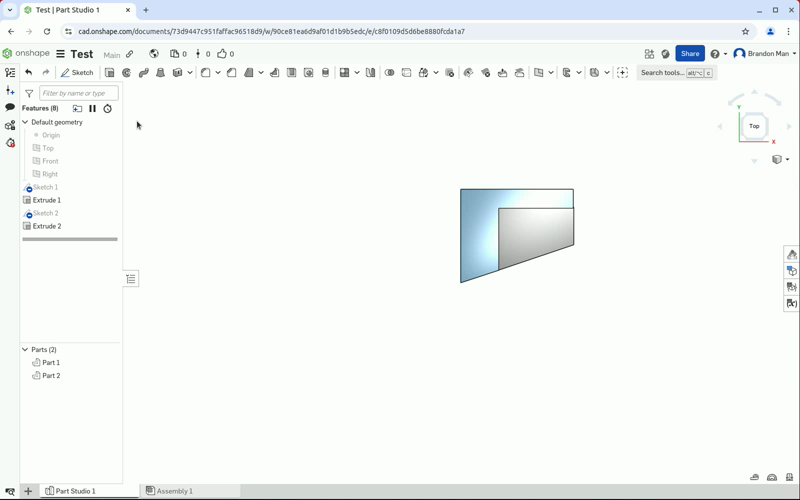
key(shift+h)
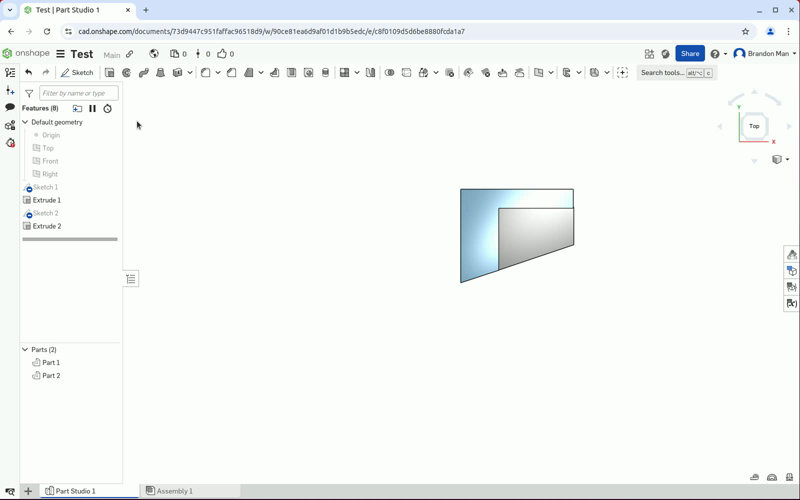
key(shift+h)
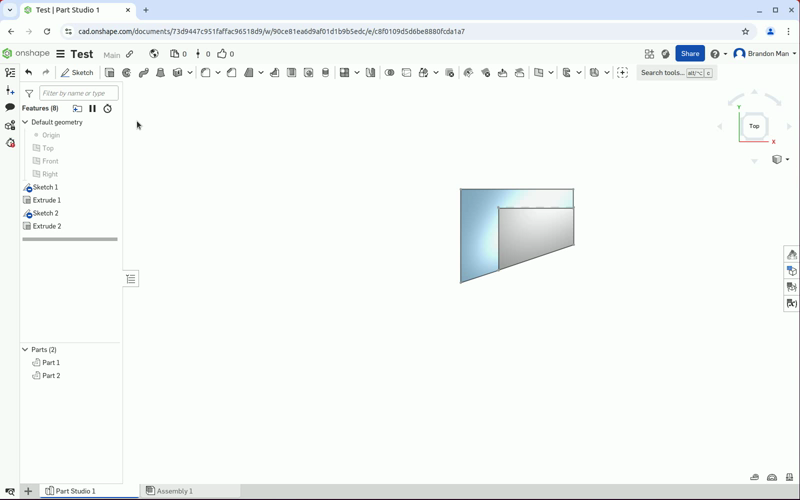
key(shift+7)
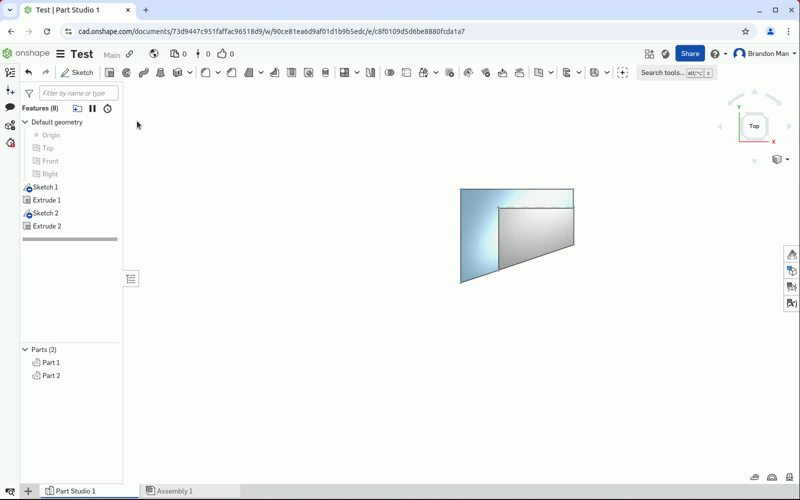
key(up, 3)
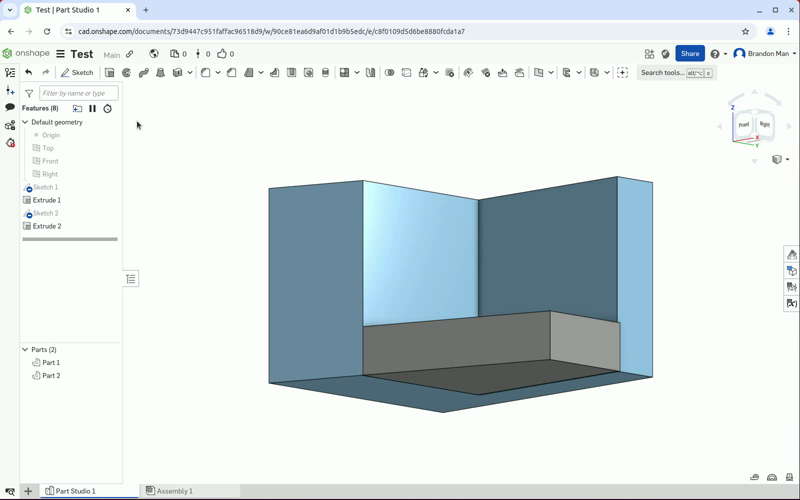
key(left, 3)
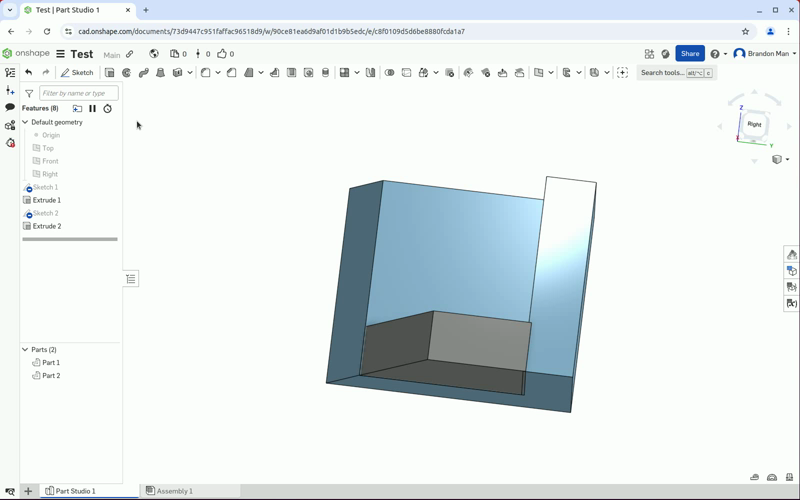
key(right, 3)
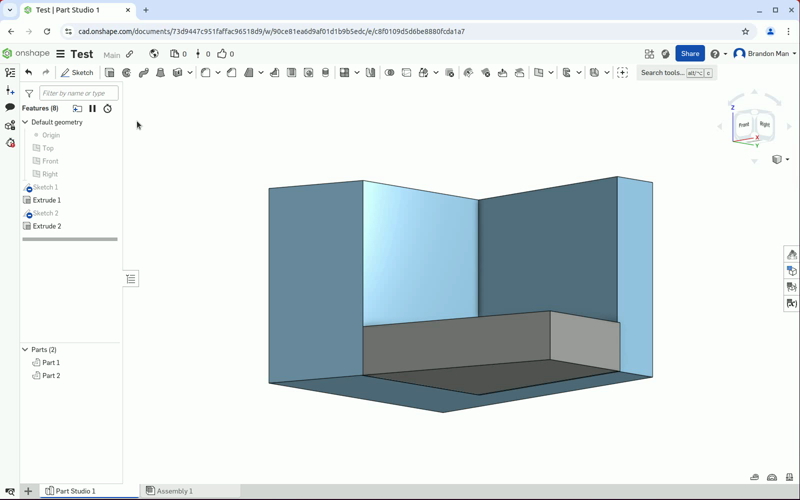
key(down, 3)
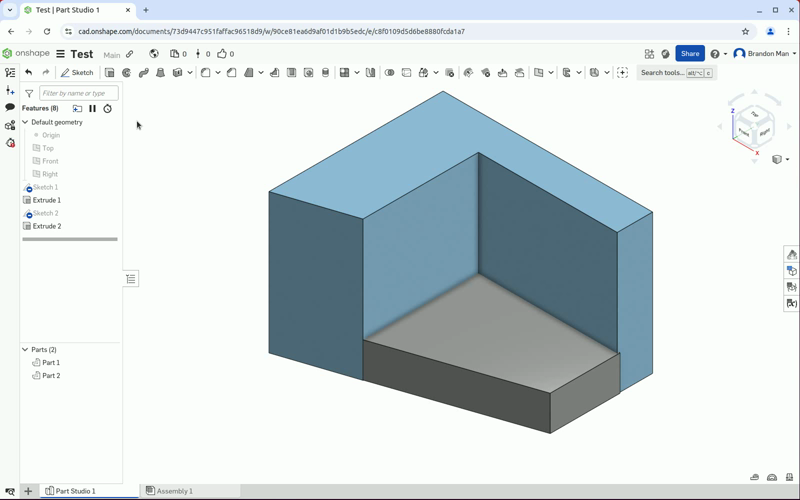
mouse_move(73, 189)
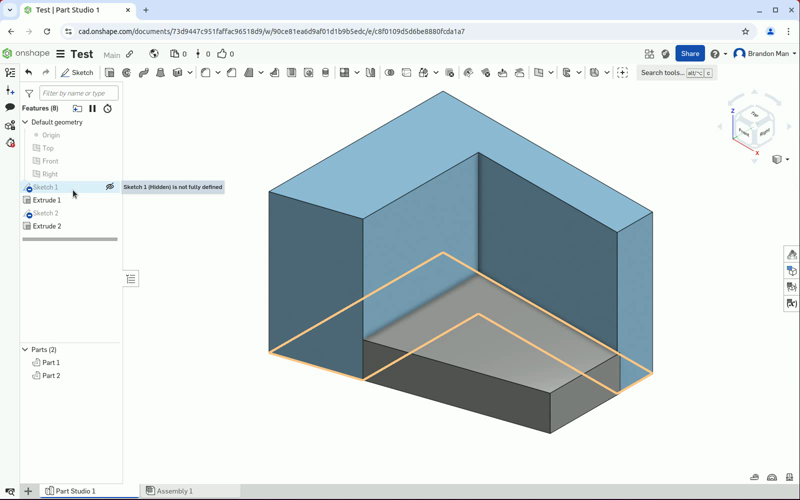
click(73, 189)